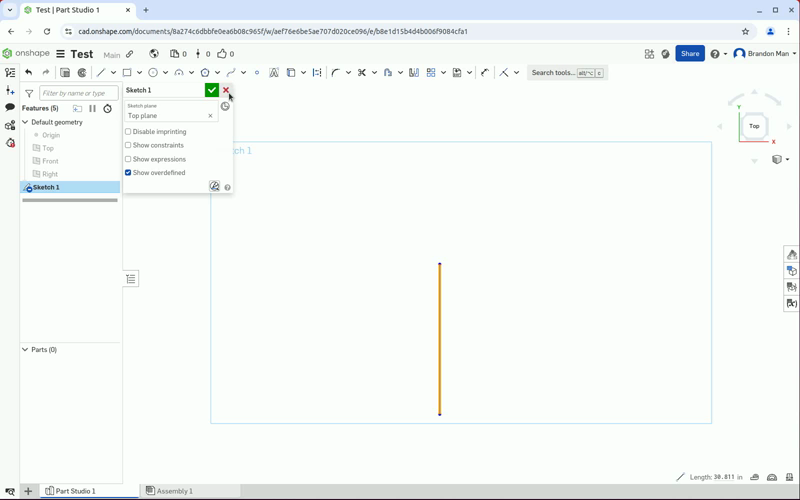
key(shift+h)
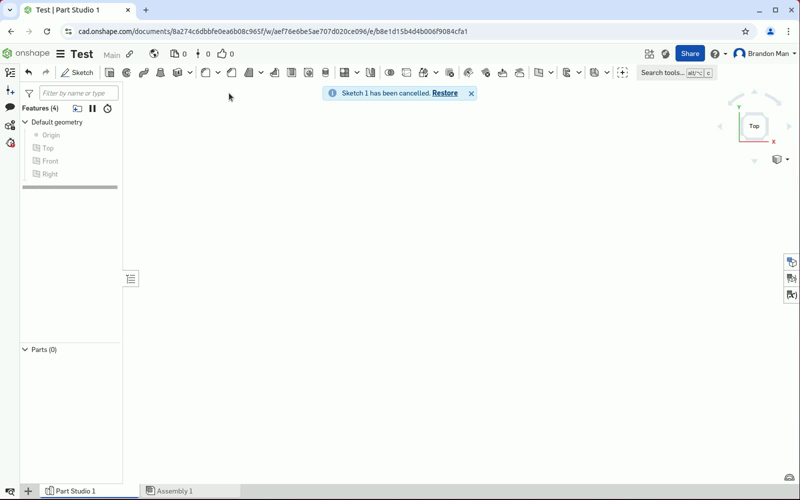
mouse_move(73, 352)
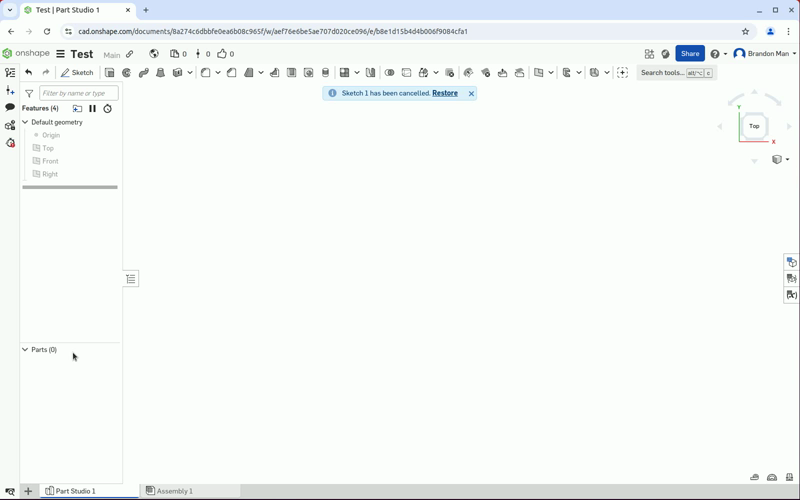
key(y)
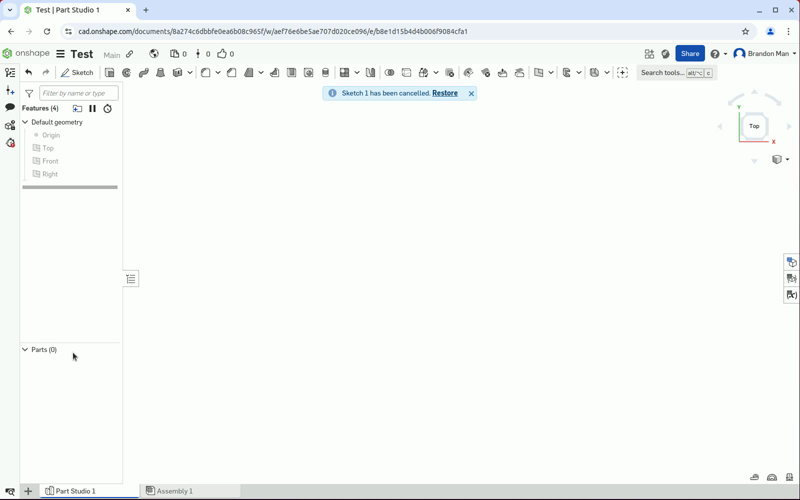
key(shift+p)
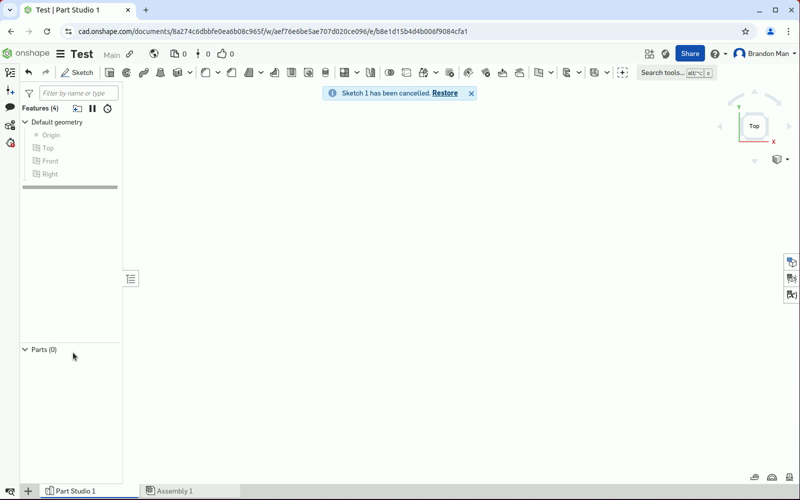
key(space)
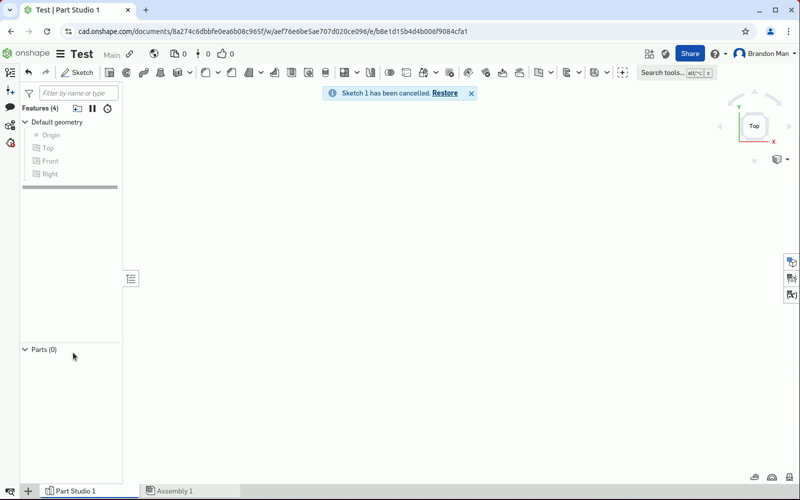
key_down(shift)
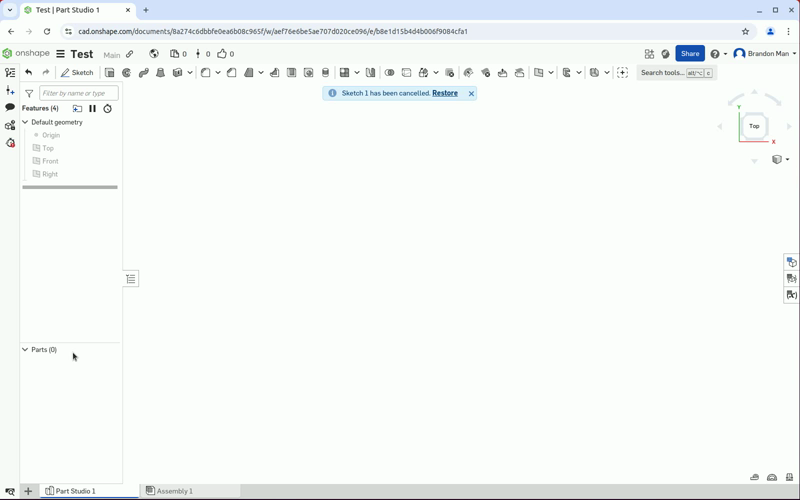
key(up)
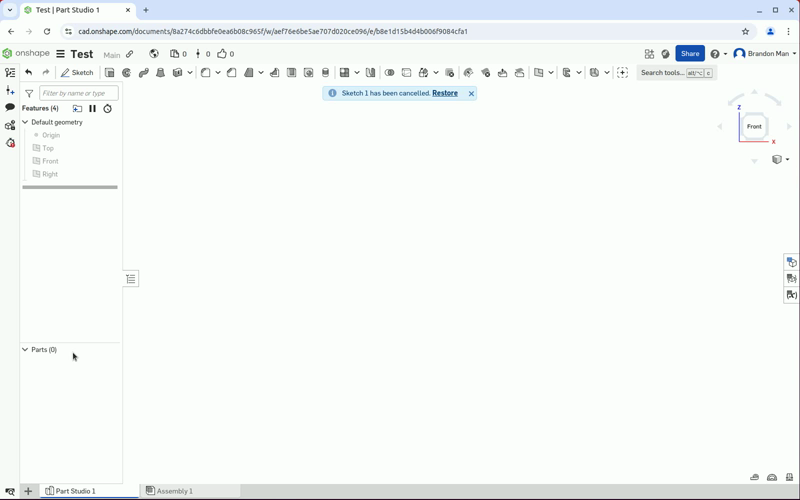
key_up(shift)
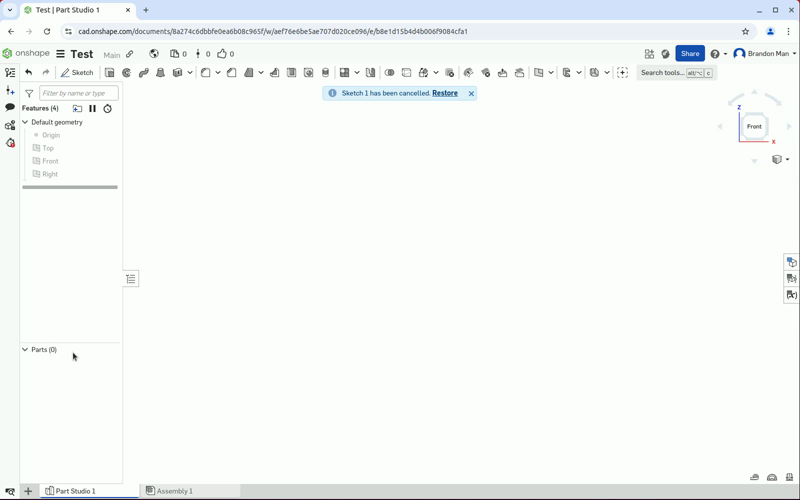
mouse_move(73, 352)
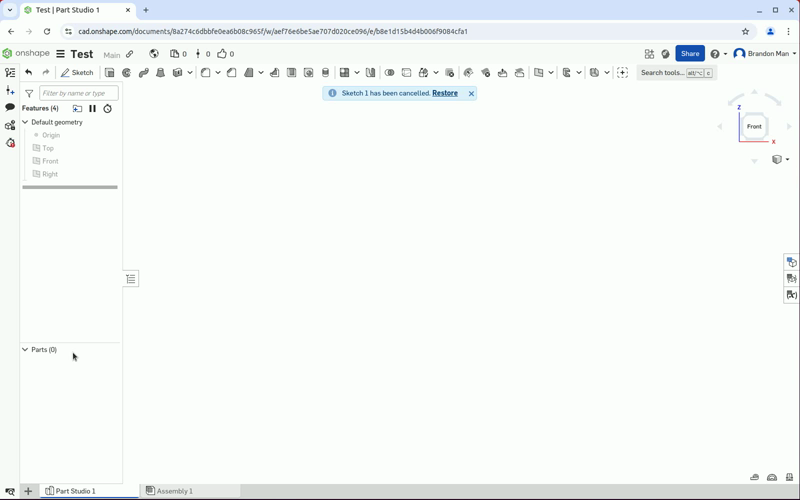
key(shift+y)
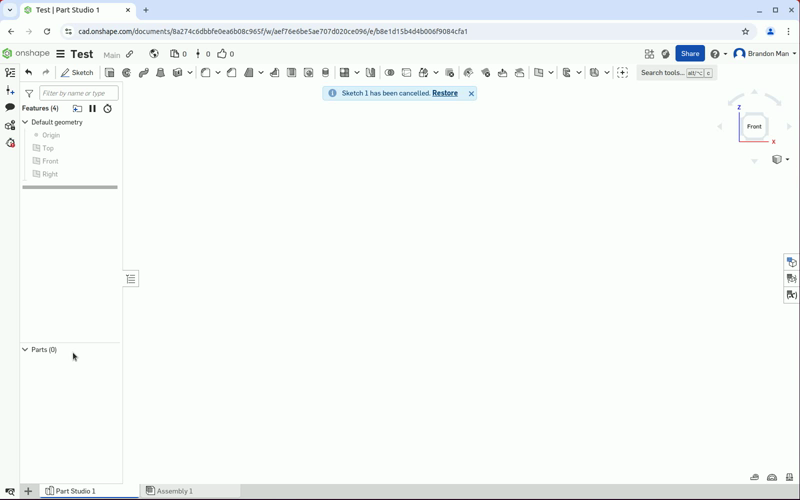
key(shift+s)
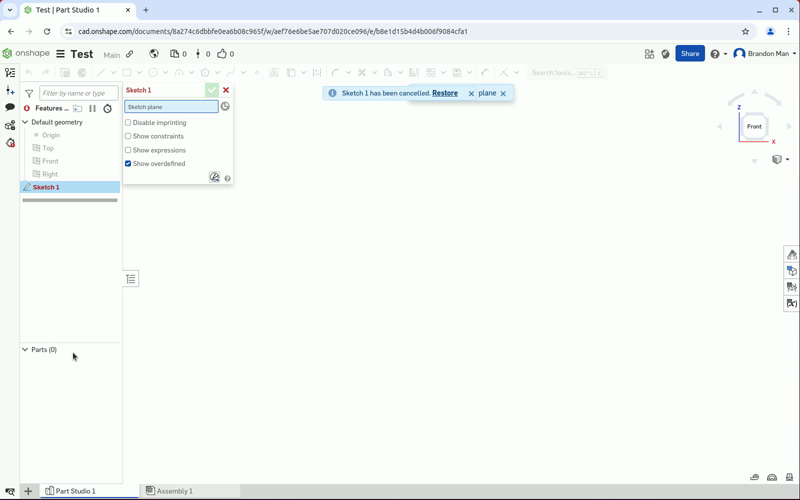
mouse_move(73, 163)
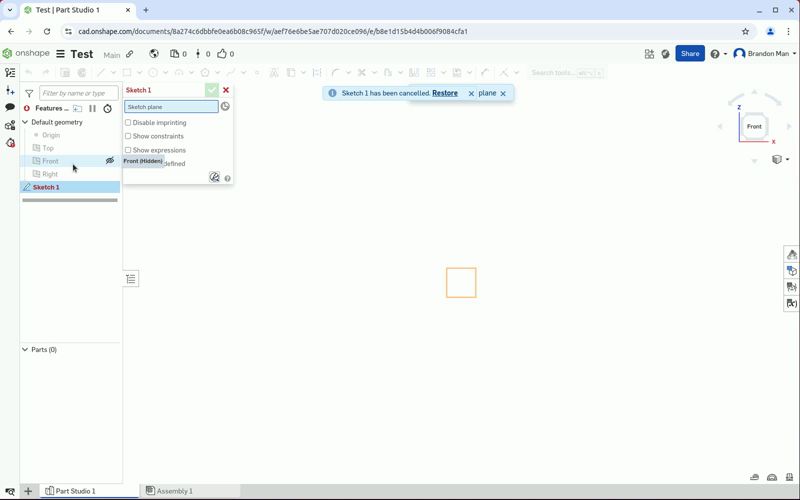
click(73, 163)
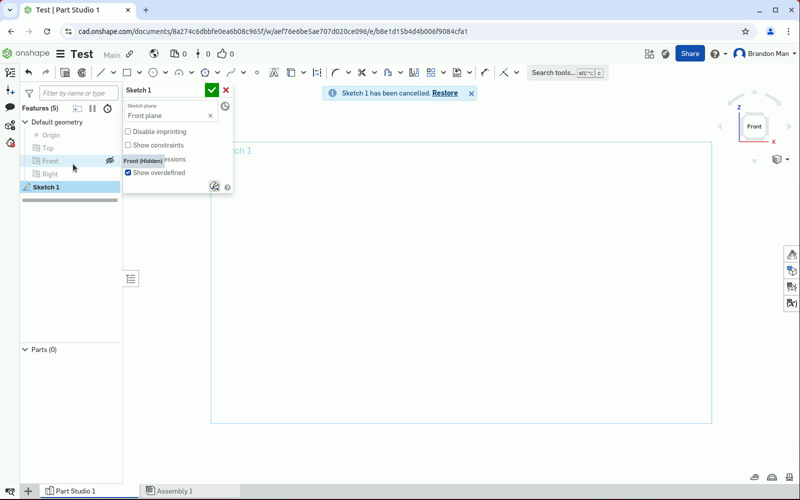
mouse_move(73, 352)
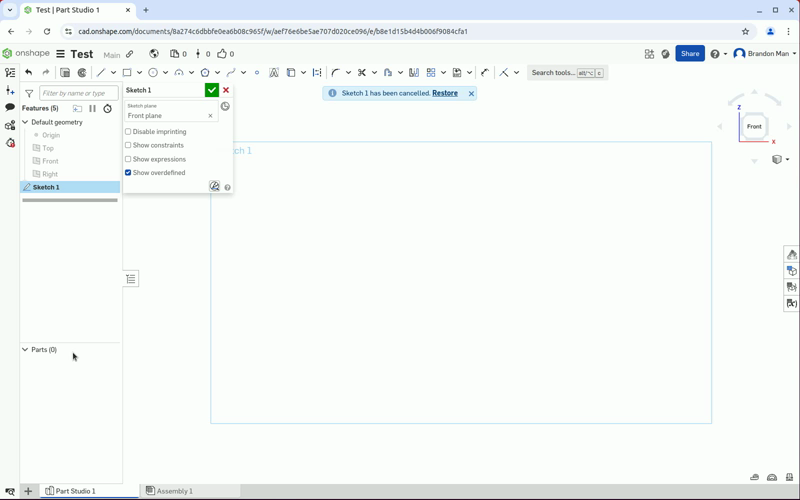
key(y)
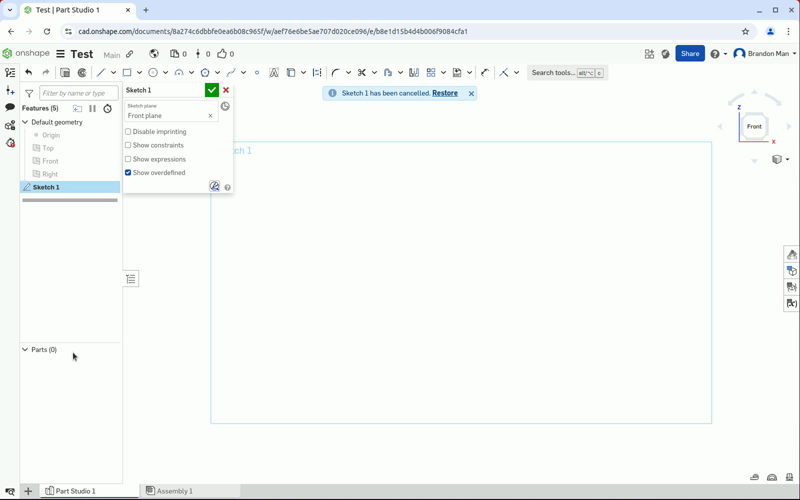
key(l)
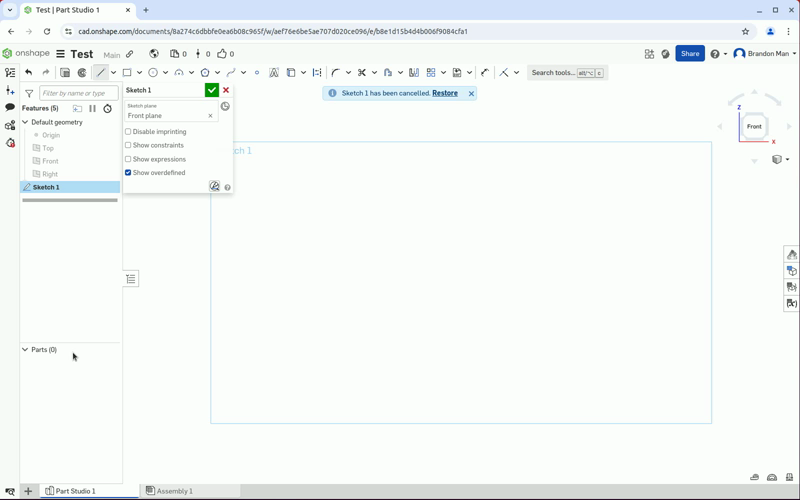
key_down(shift)
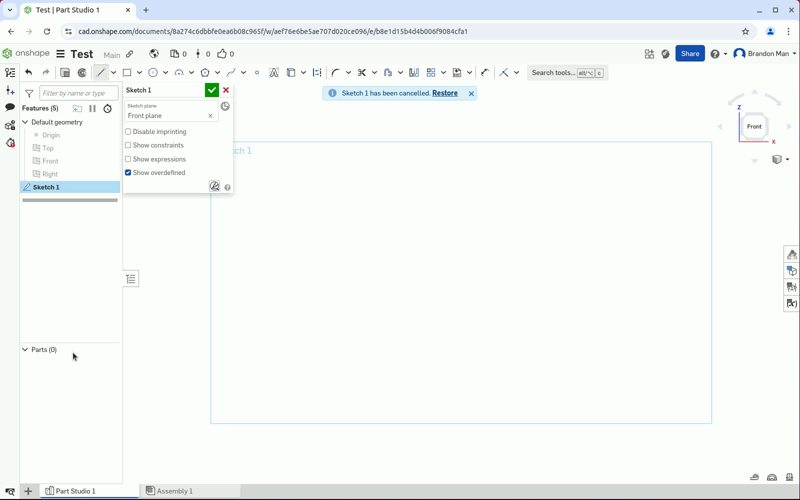
mouse_move(460, 285)
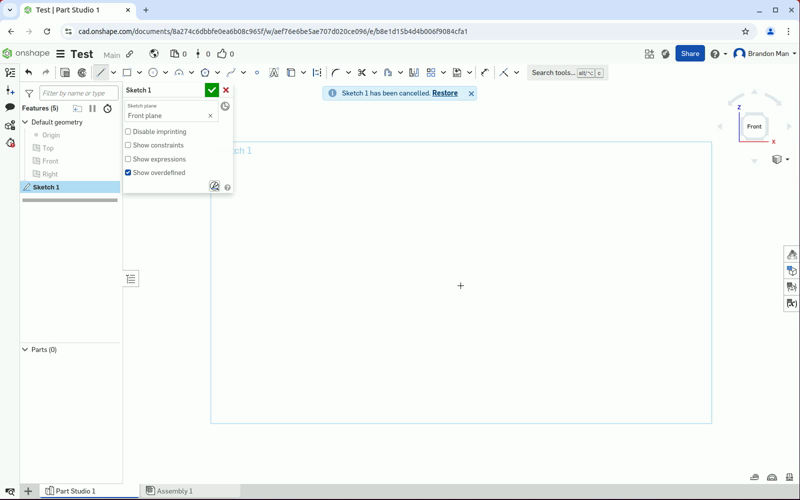
click(460, 285)
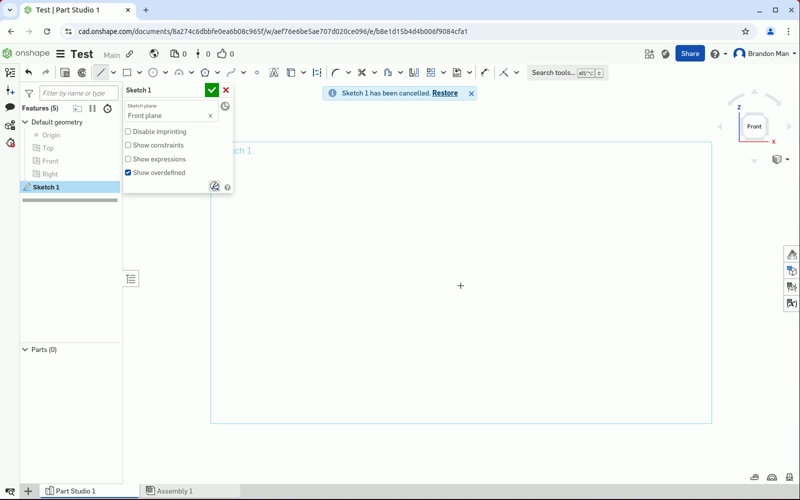
key_up(shift)
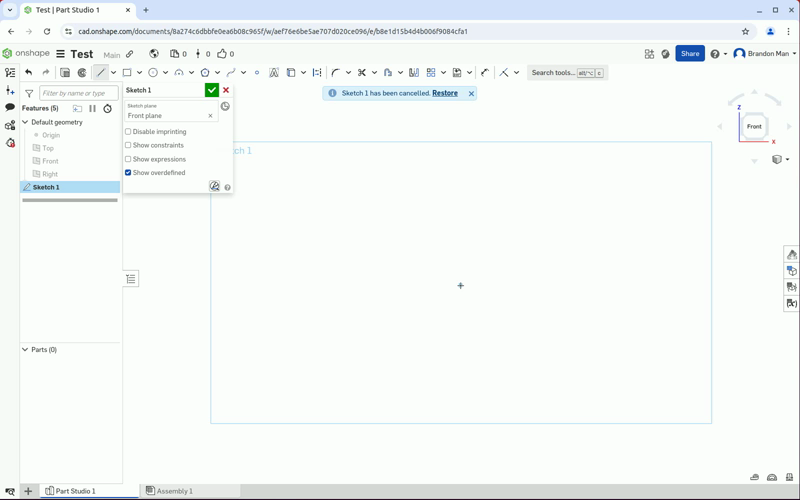
key_down(shift)
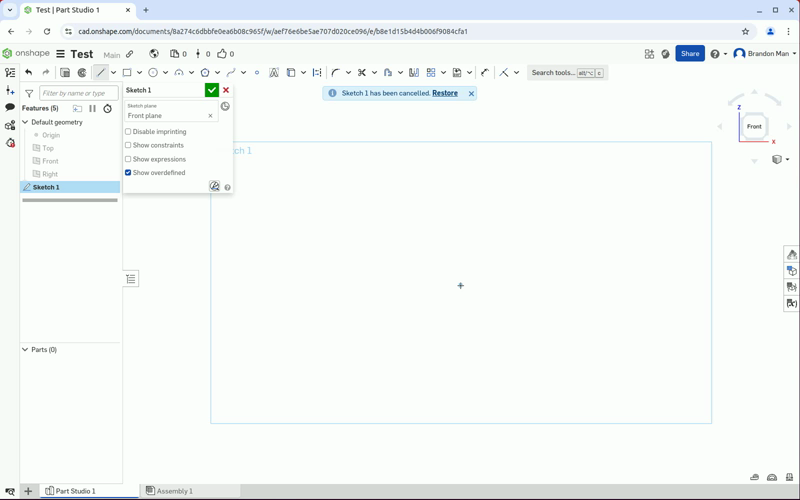
mouse_move(475, 170)
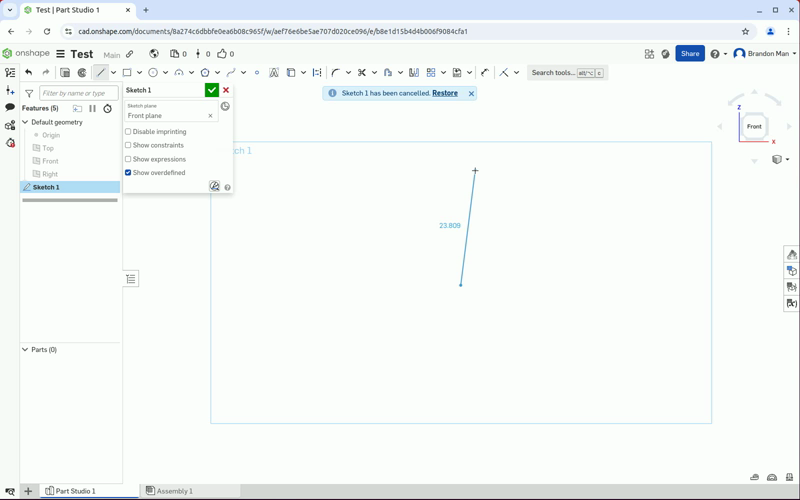
click(475, 170)
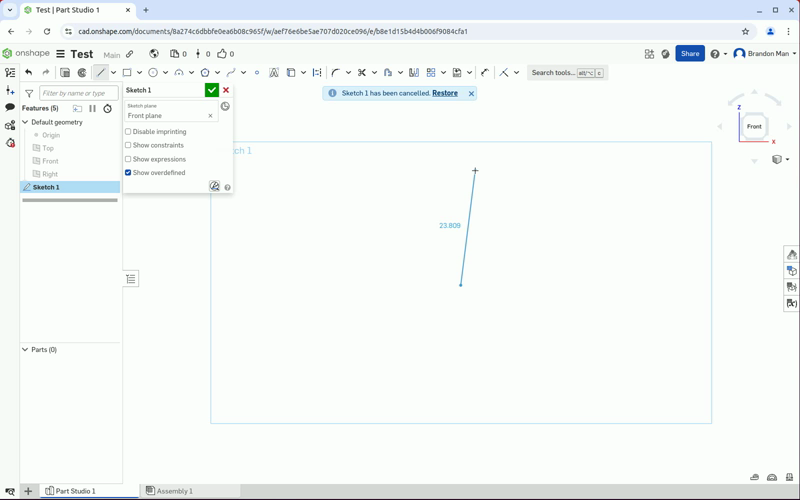
key_up(shift)
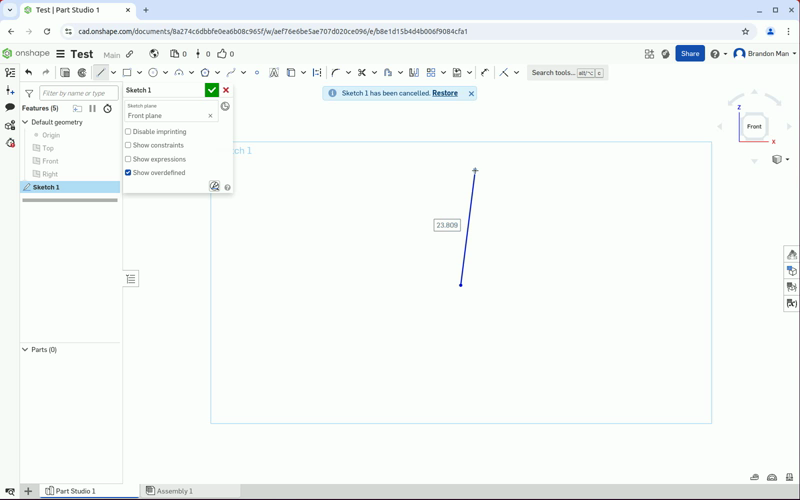
key_down(shift)
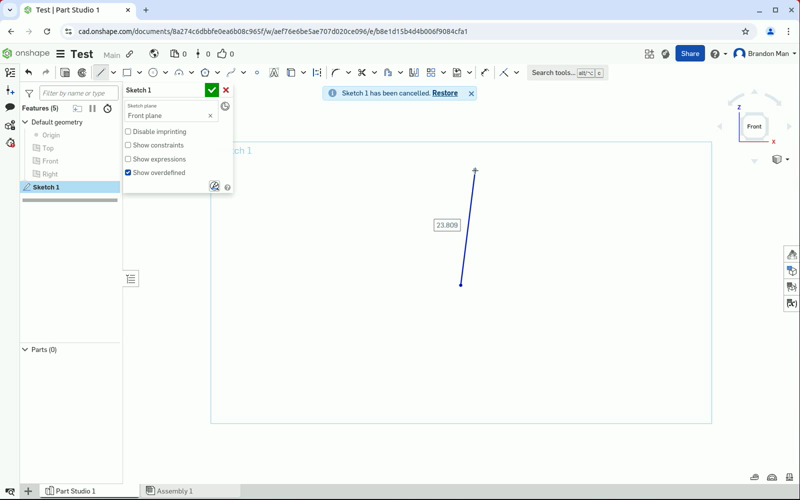
mouse_move(505, 170)
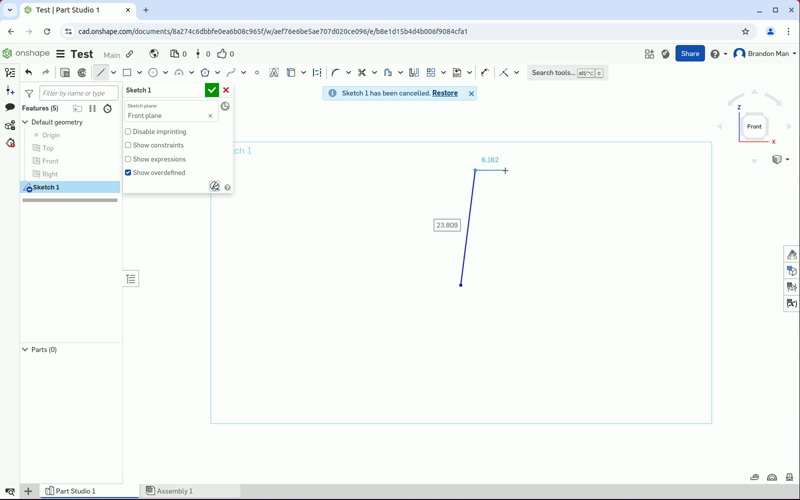
mouse_move(460, 170)
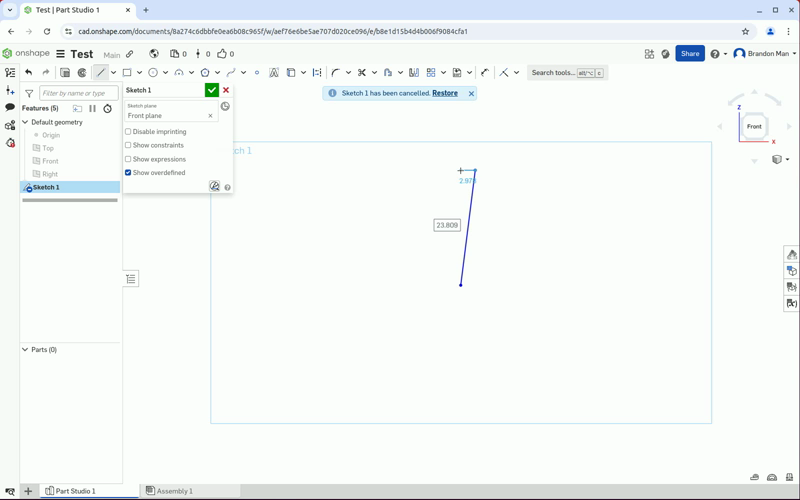
click(460, 170)
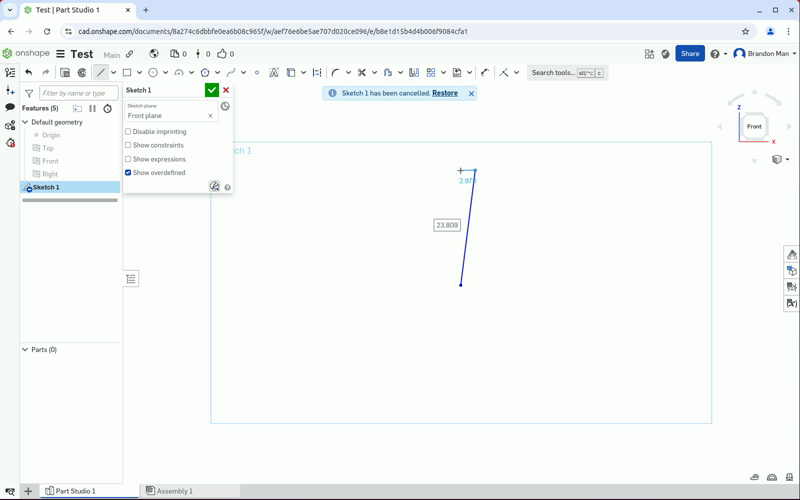
key_up(shift)
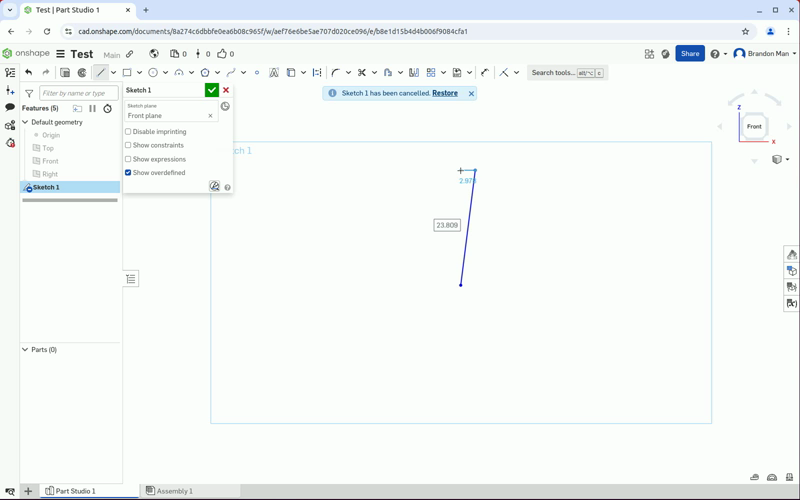
key(esc)
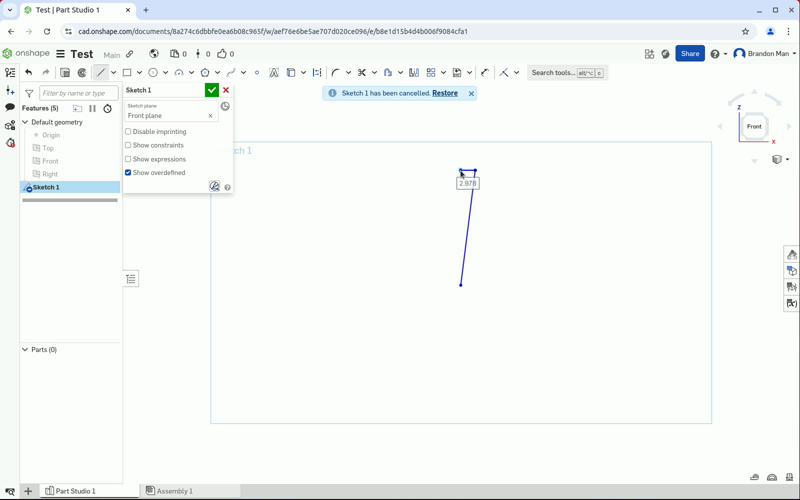
key(a)
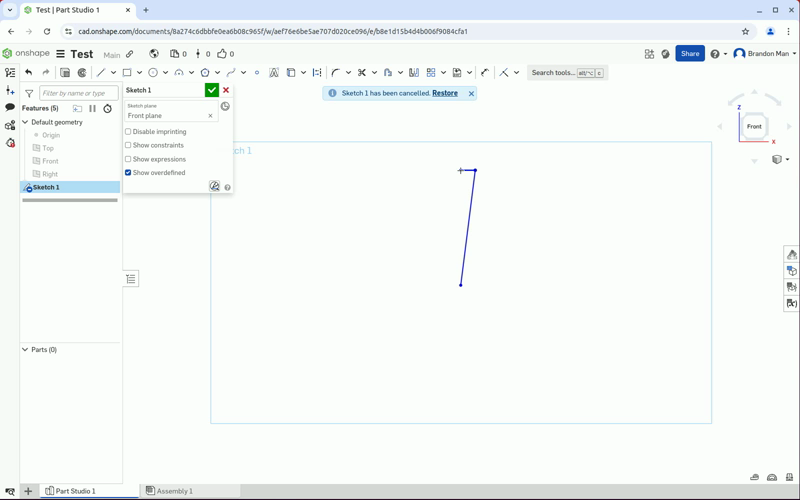
mouse_move(460, 170)
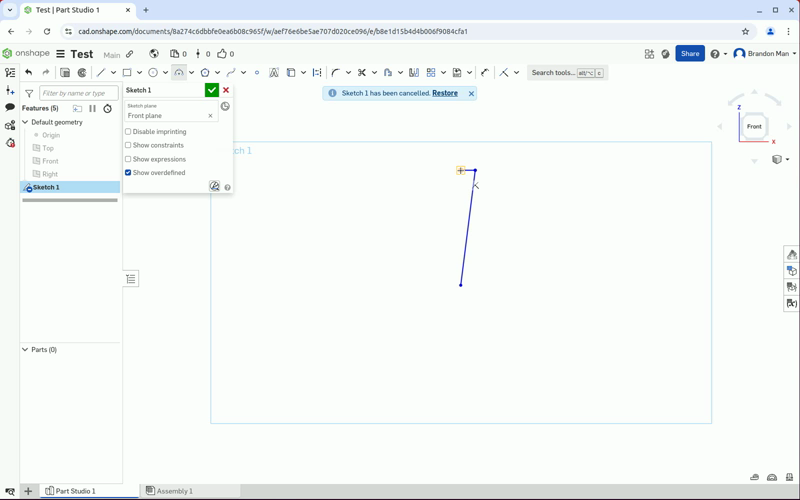
click(460, 170)
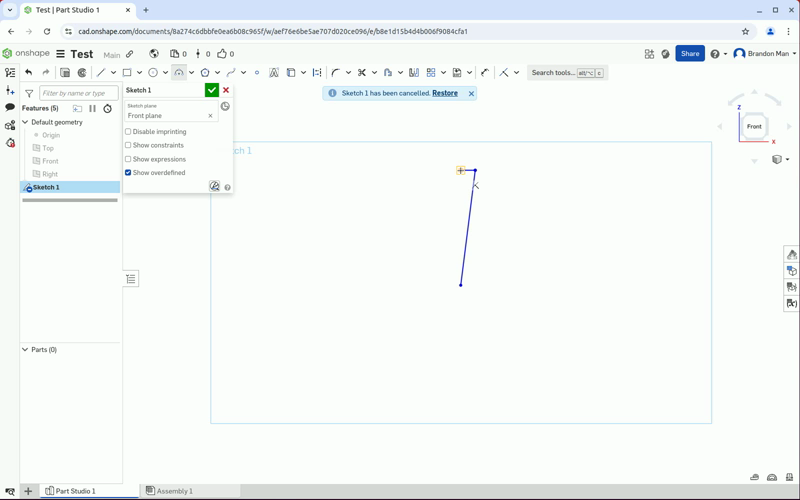
mouse_move(460, 285)
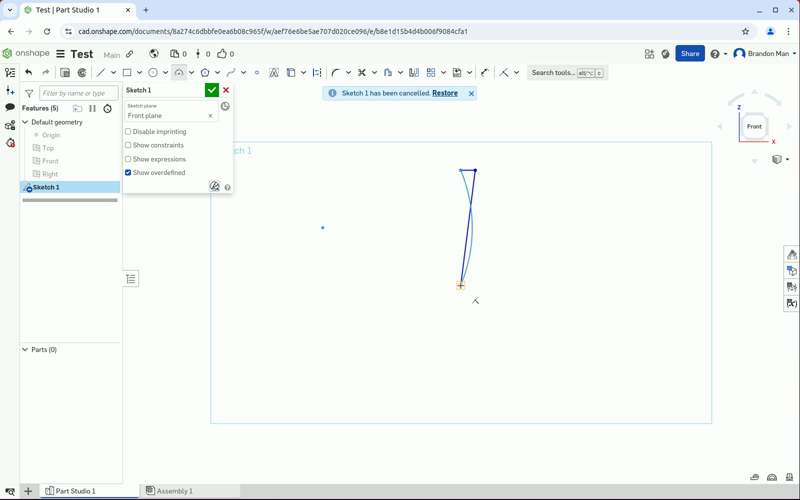
click(460, 285)
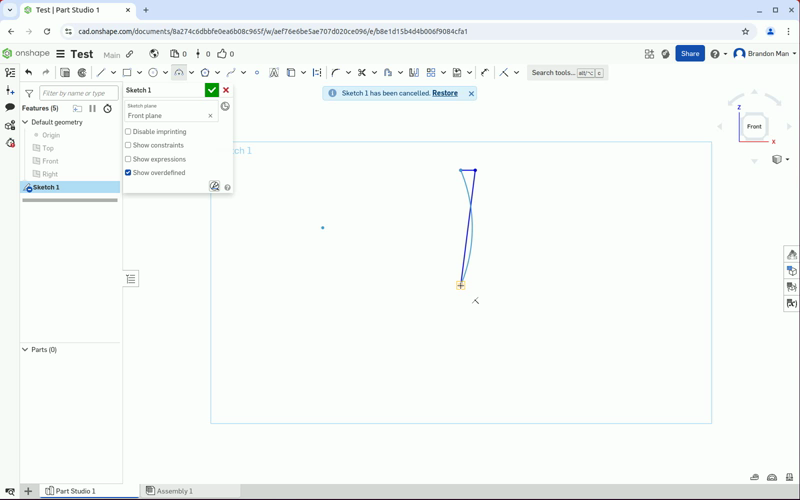
key_down(shift)
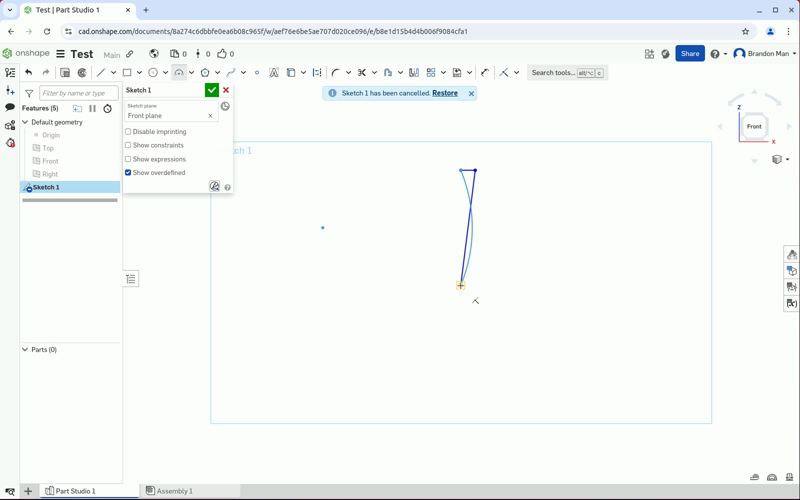
mouse_move(401, 228)
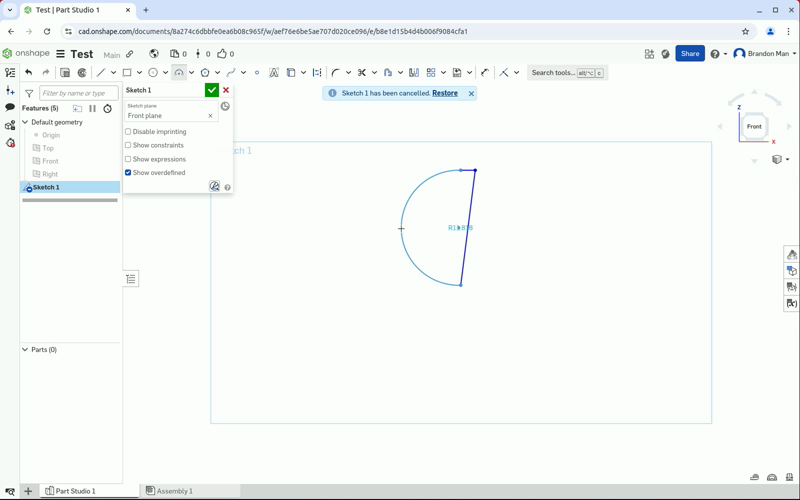
click(401, 228)
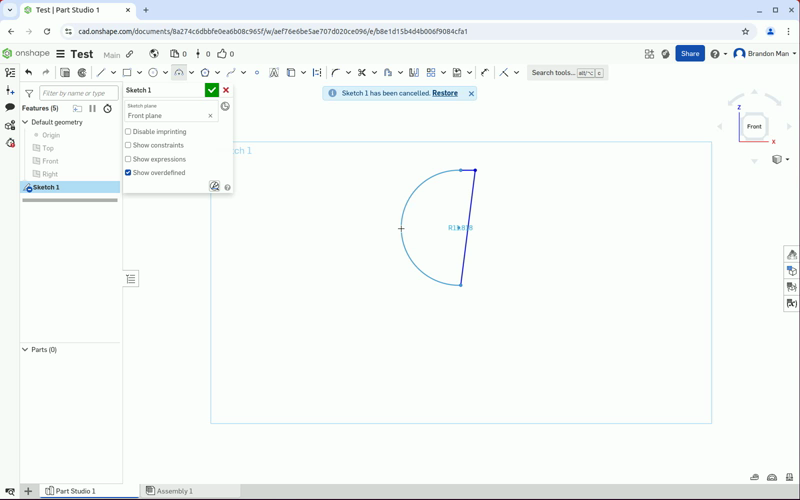
key_up(shift)
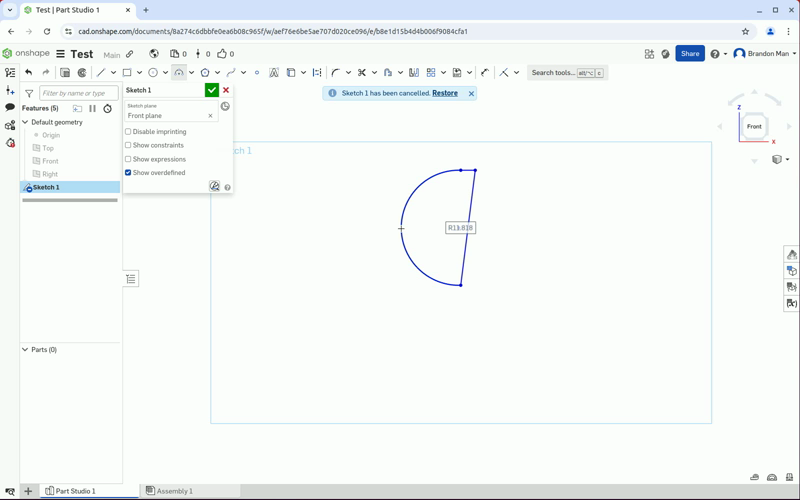
key(esc)
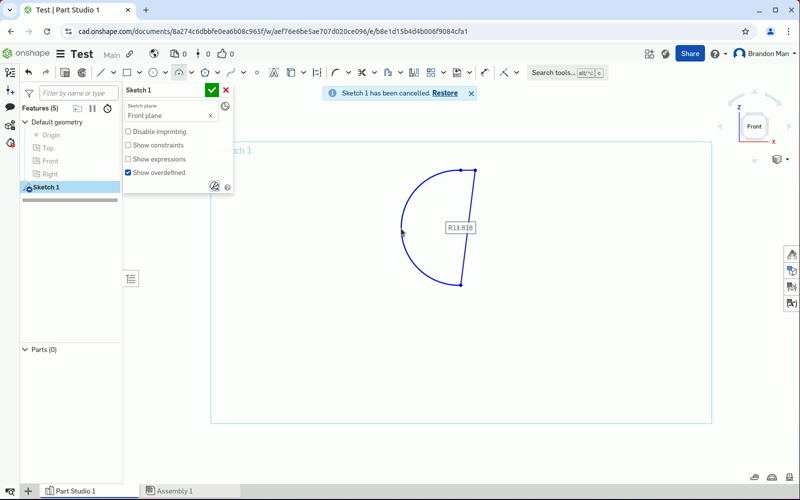
mouse_move(434, 254)
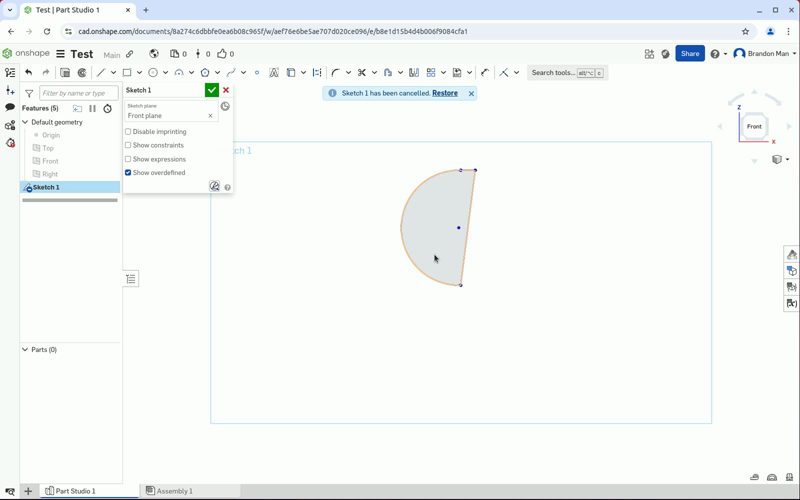
click(434, 254)
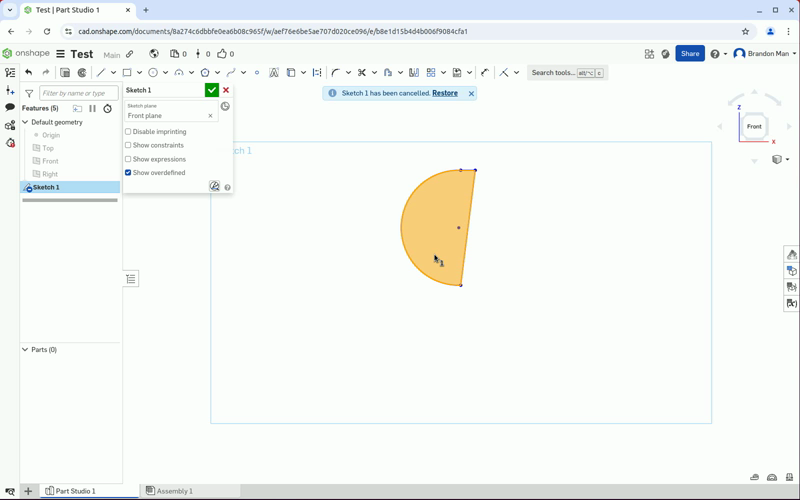
mouse_move(73, 352)
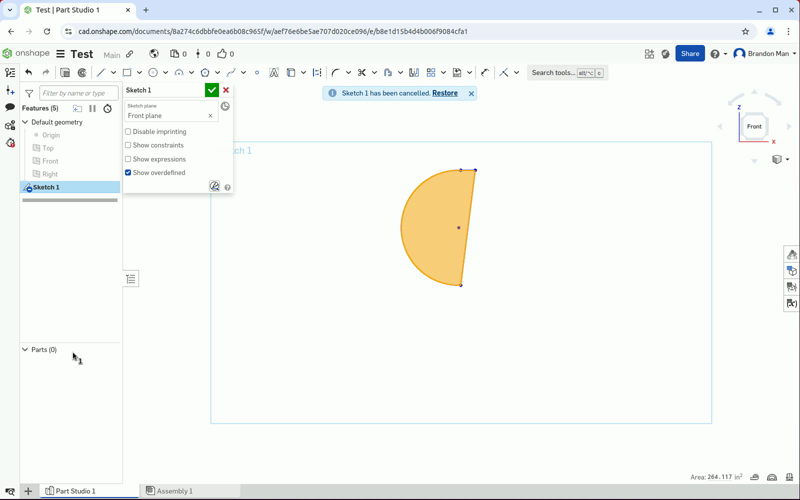
key(shift+y)
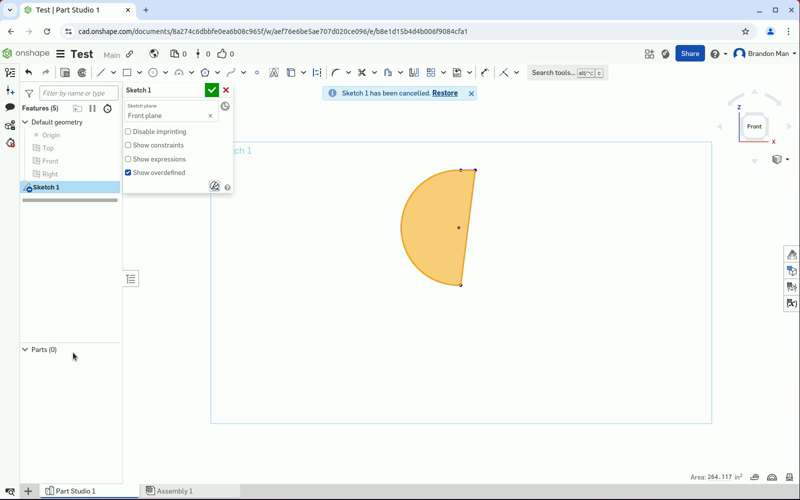
key(shift+e)
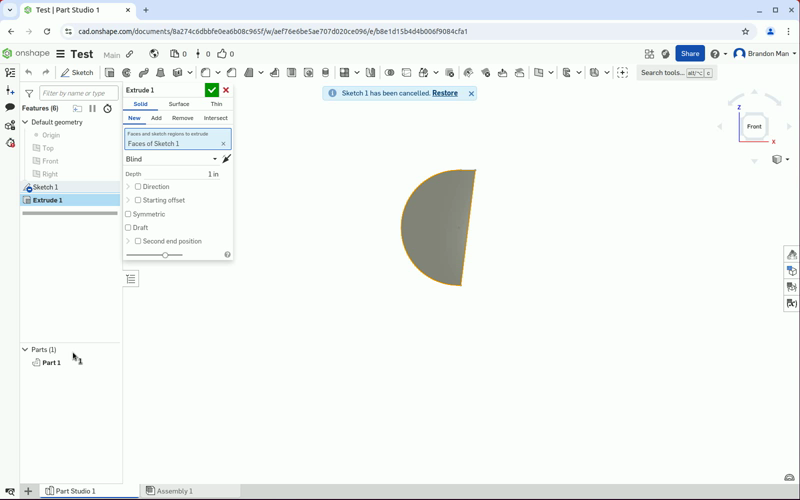
mouse_move(143, 106)
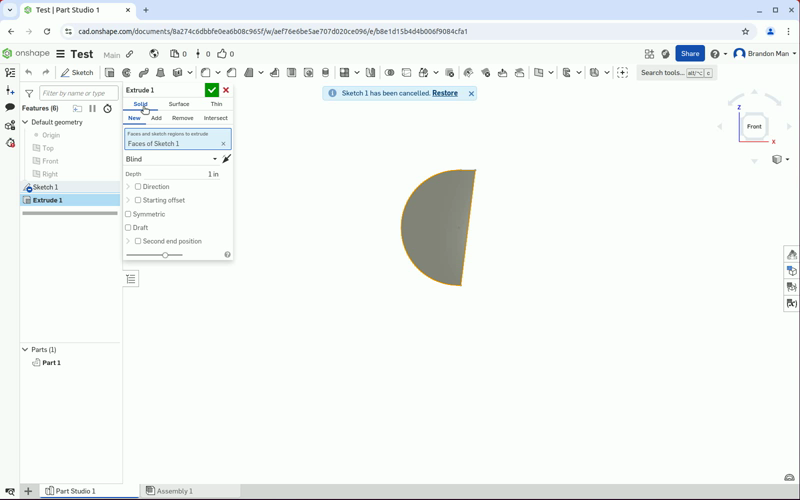
click(143, 106)
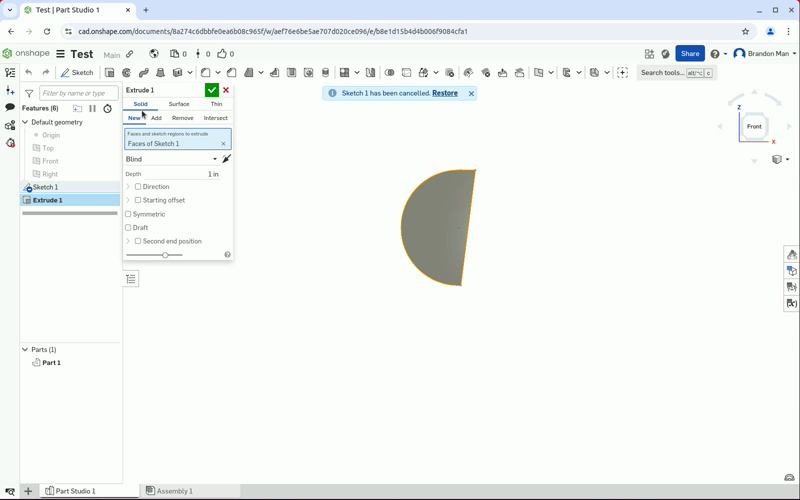
mouse_move(137, 120)
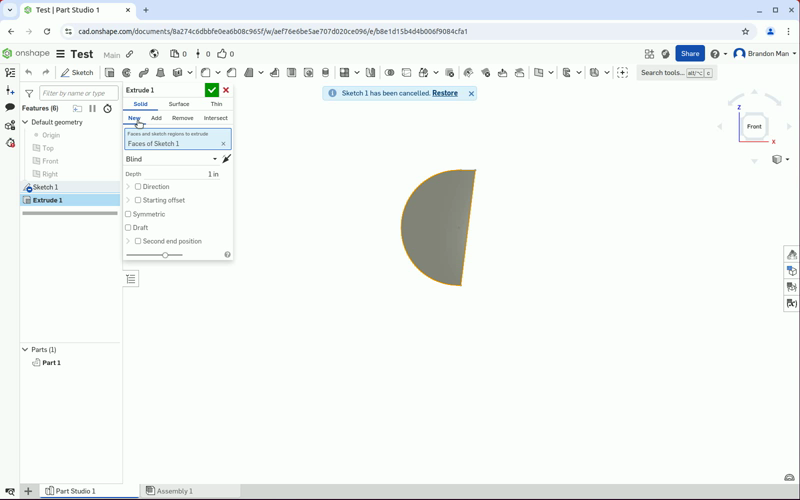
click(137, 120)
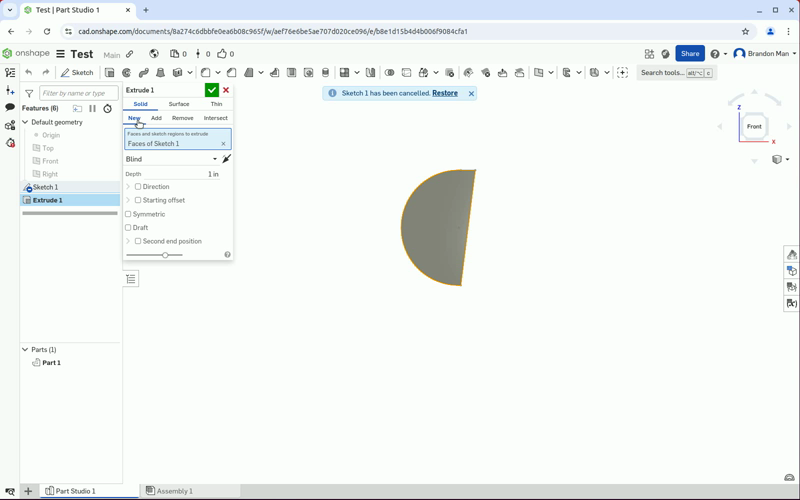
key(tab, 4)
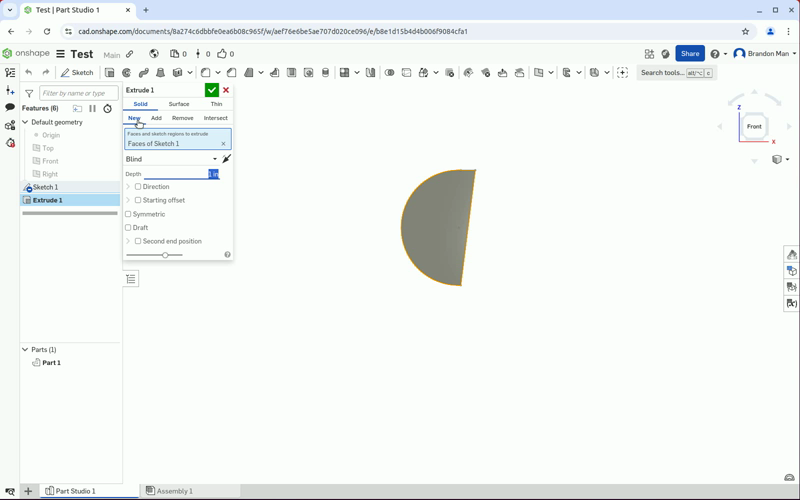
text(11.795)
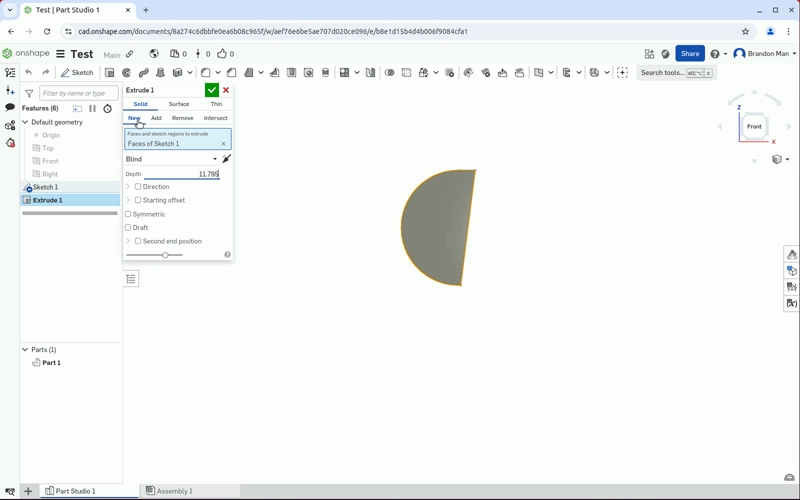
key(enter)
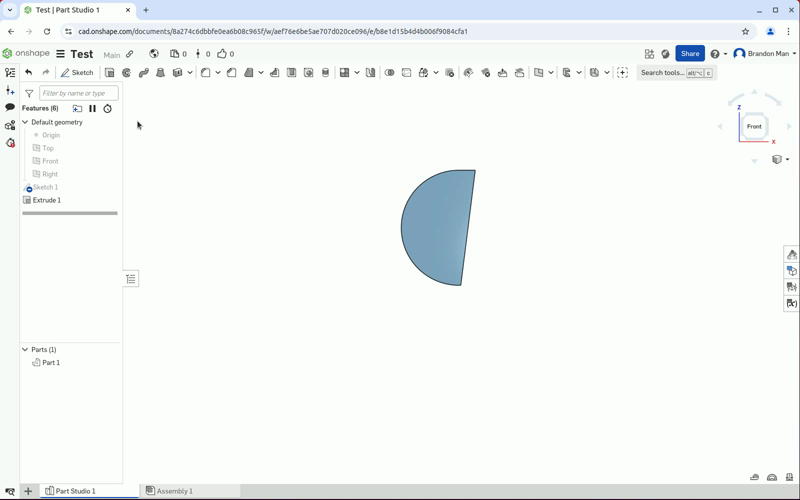
key(shift+h)
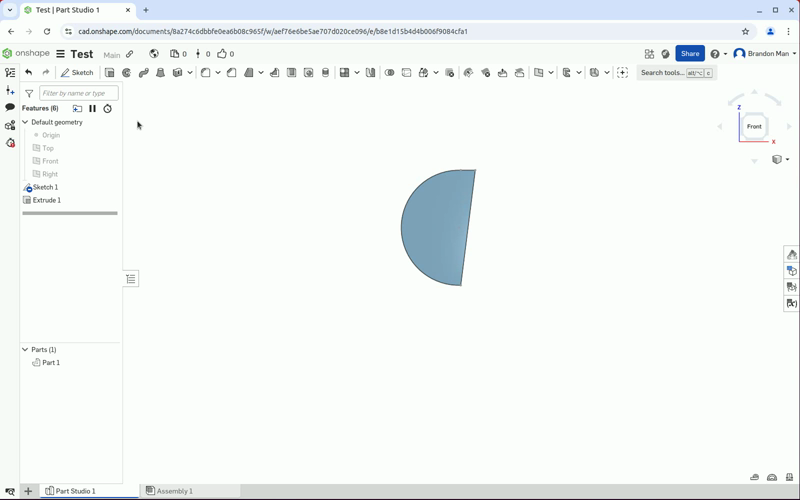
key(shift+h)
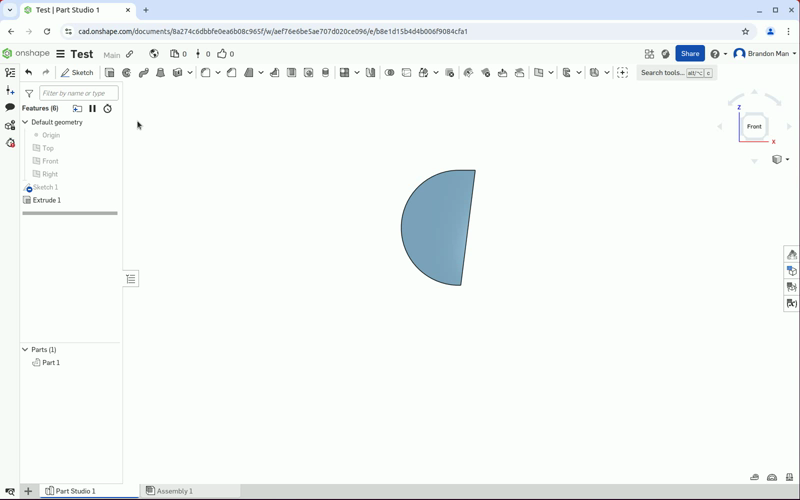
mouse_move(73, 189)
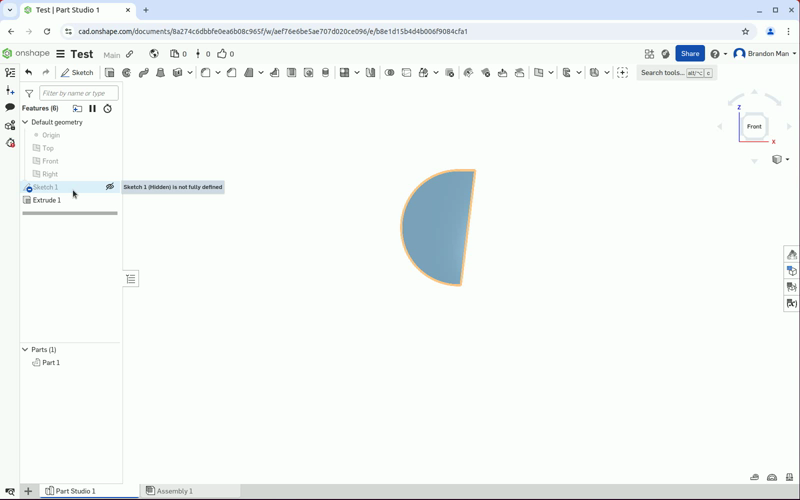
click(73, 189)
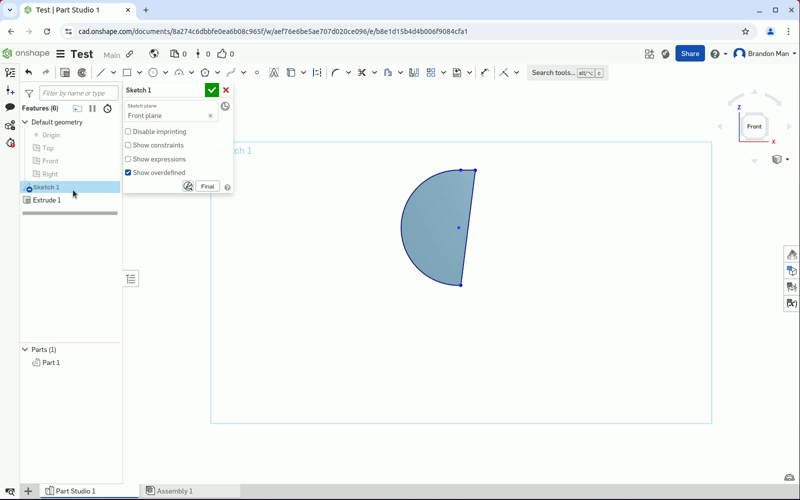
mouse_move(229, 92)
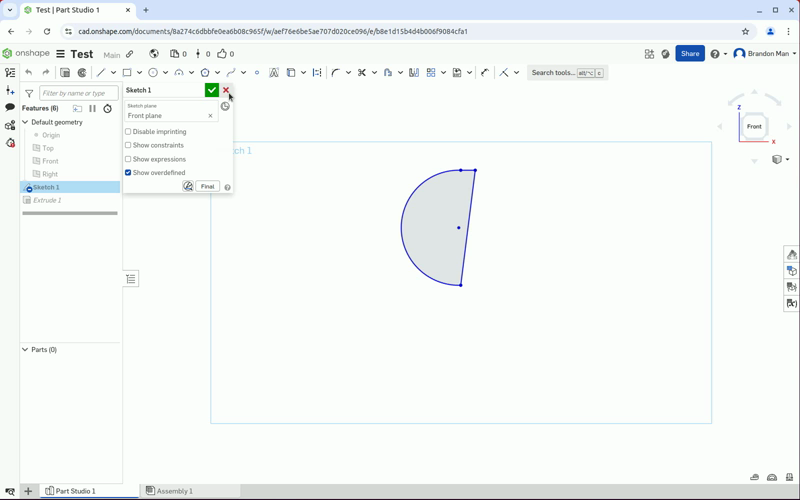
click(229, 92)
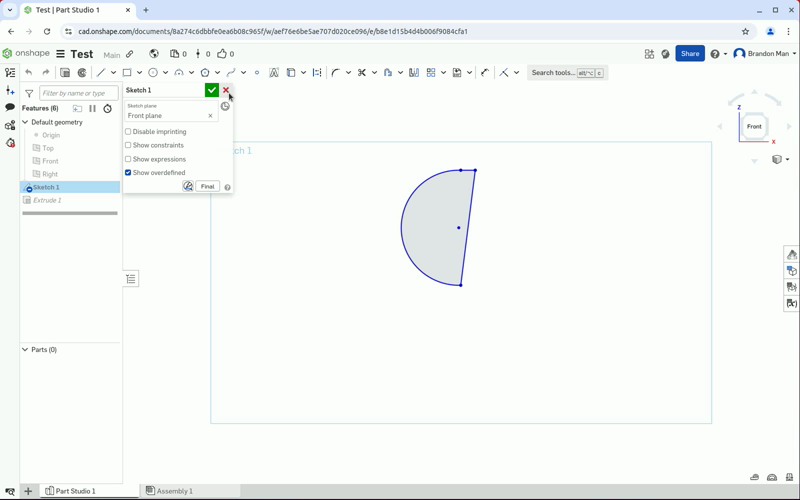
key(shift+s)
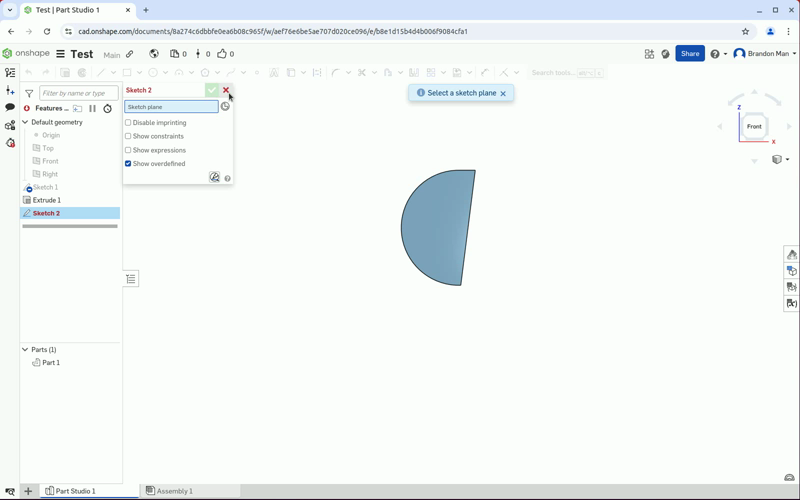
mouse_move(73, 163)
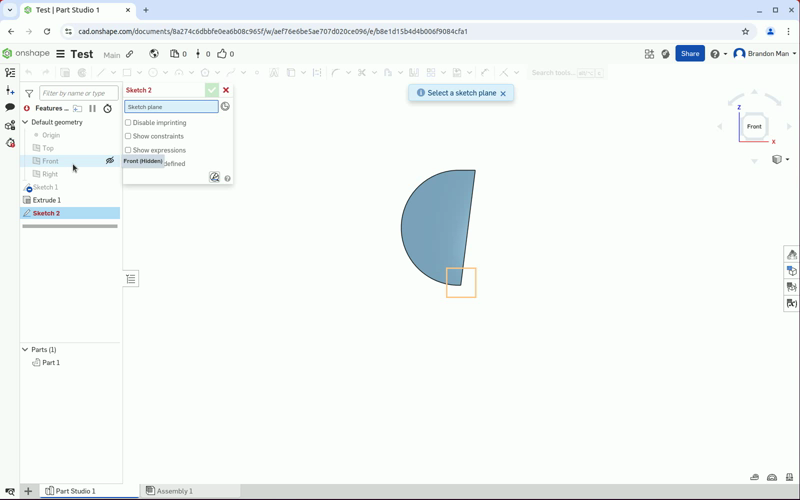
click(73, 163)
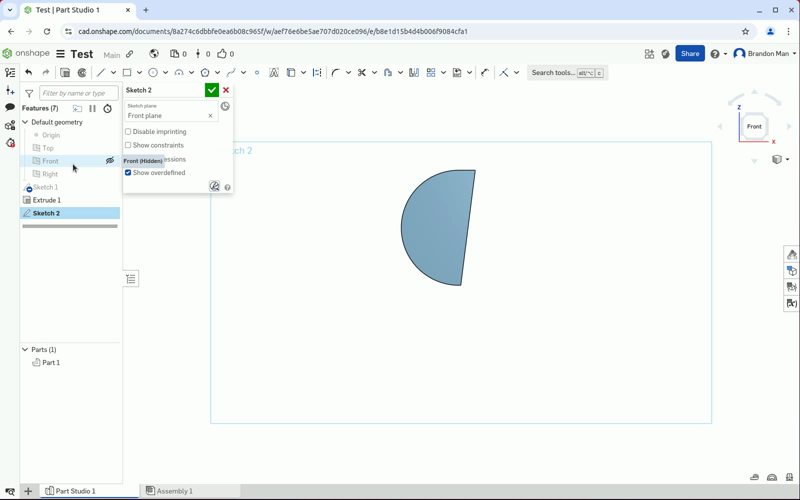
mouse_move(73, 352)
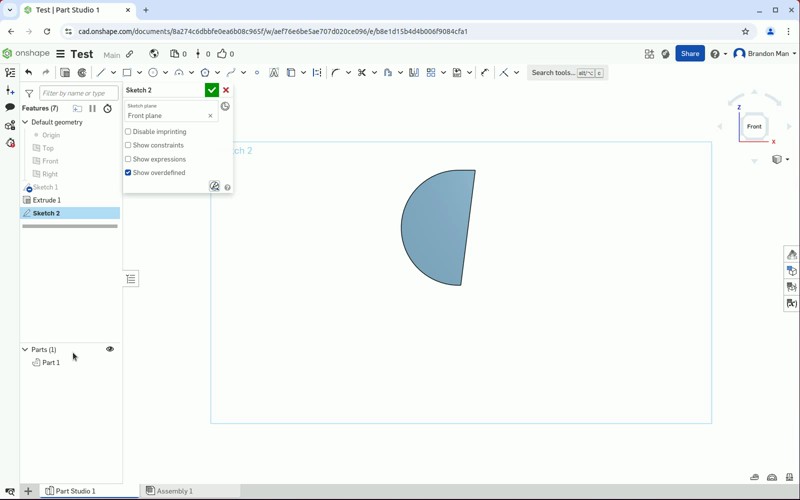
key(y)
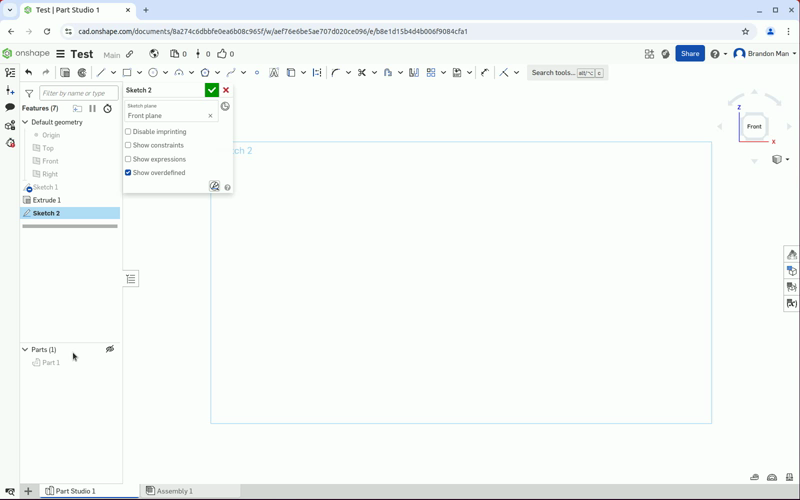
key(l)
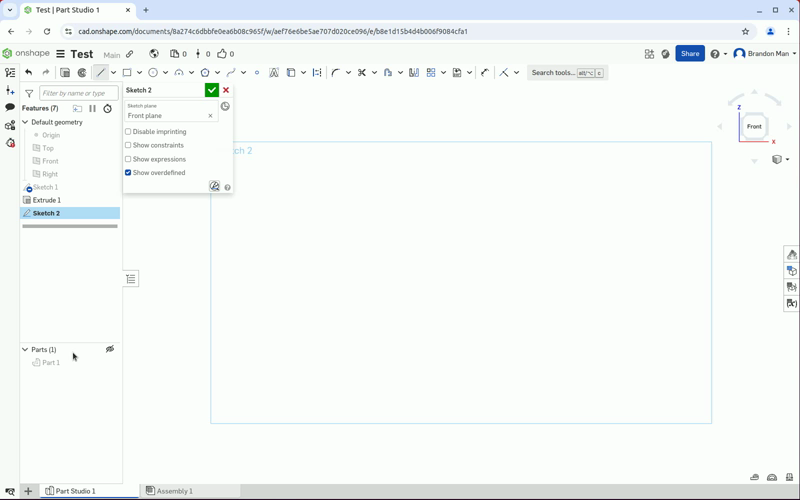
key_down(shift)
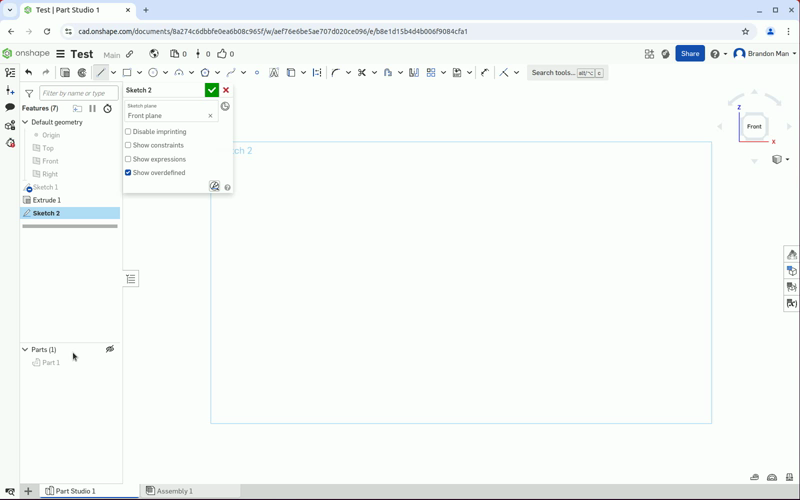
mouse_move(460, 285)
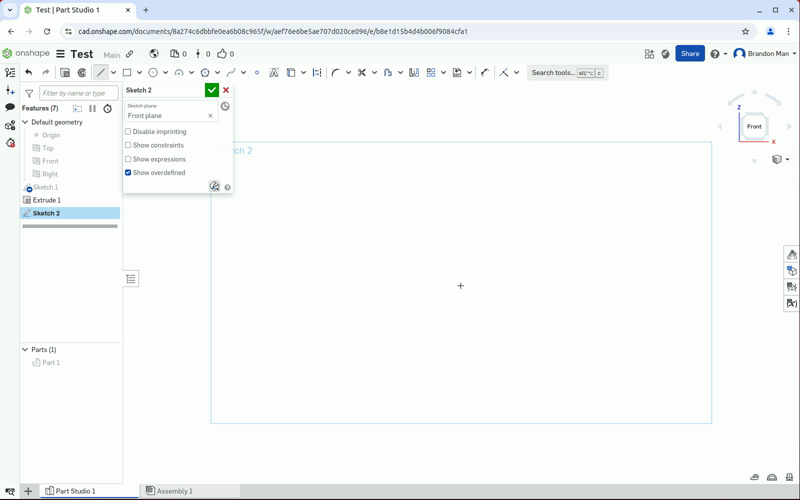
click(460, 285)
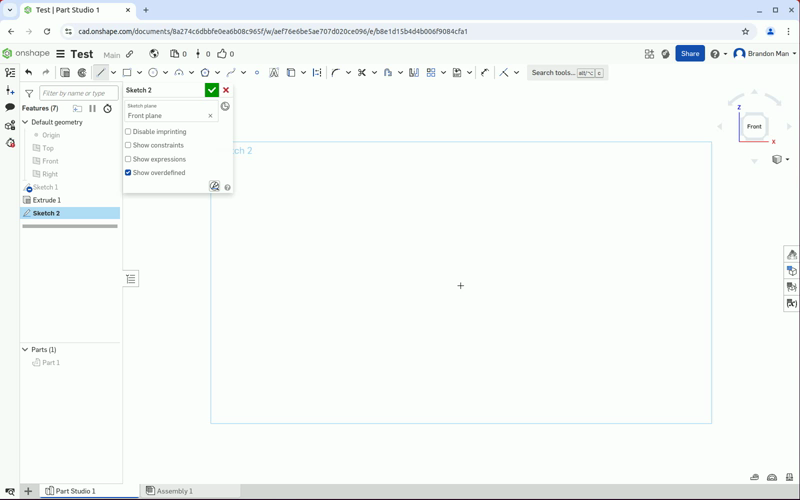
key_up(shift)
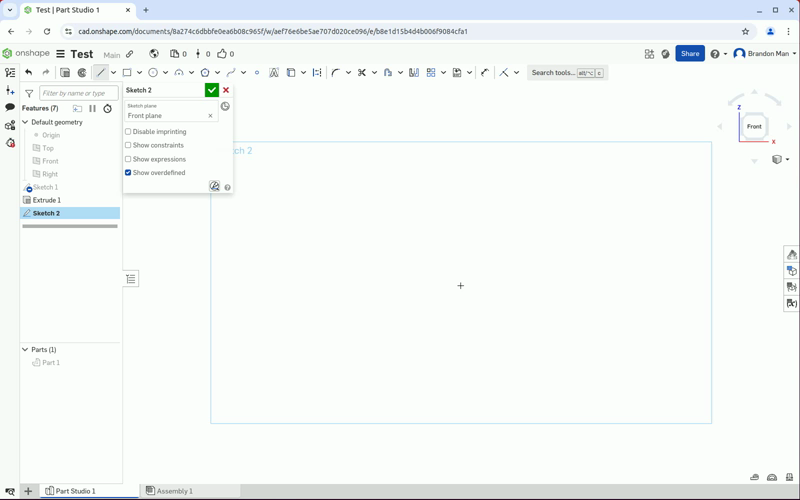
key_down(shift)
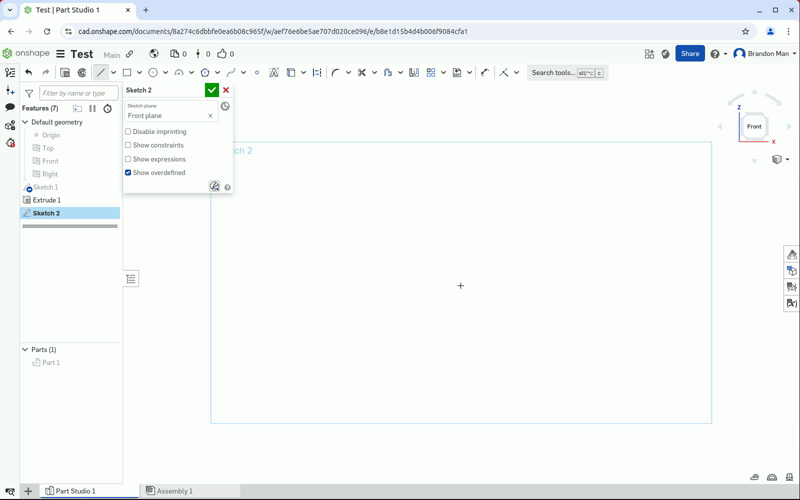
mouse_move(490, 285)
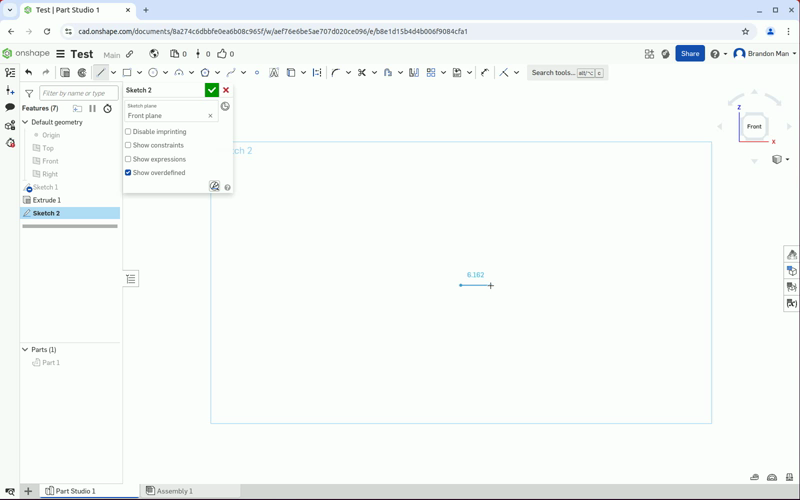
mouse_move(475, 285)
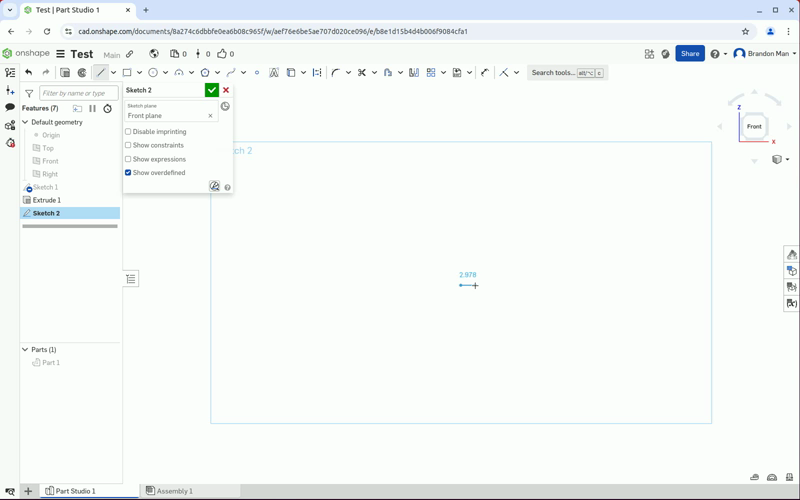
click(475, 285)
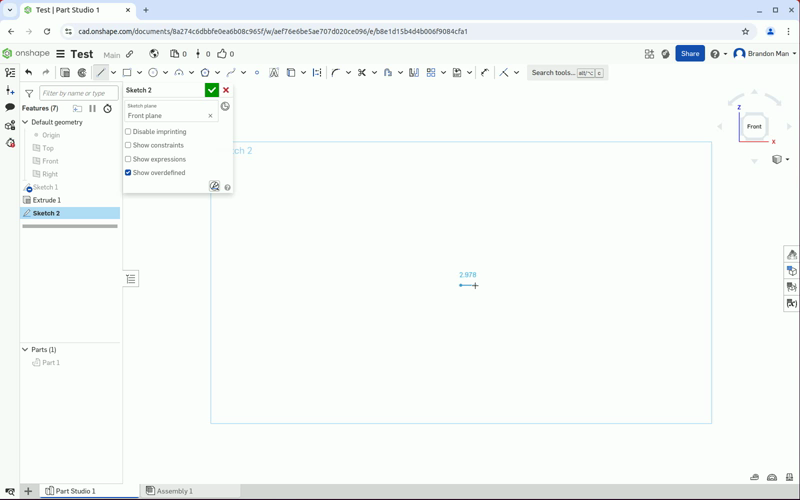
key_up(shift)
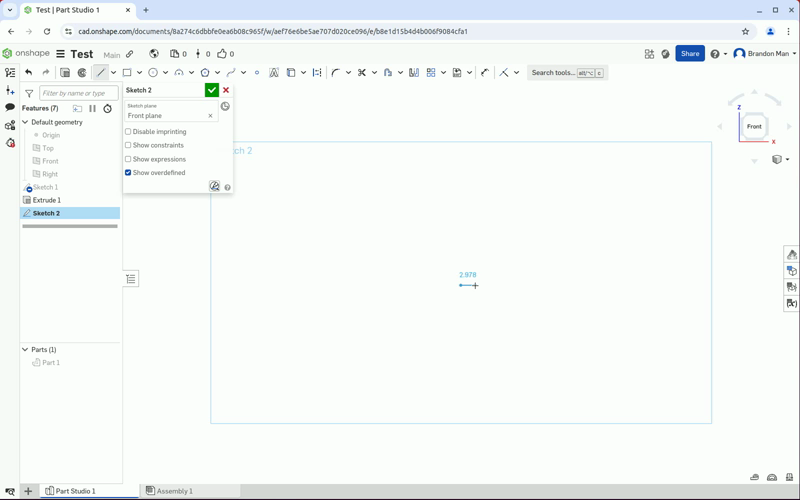
key_down(shift)
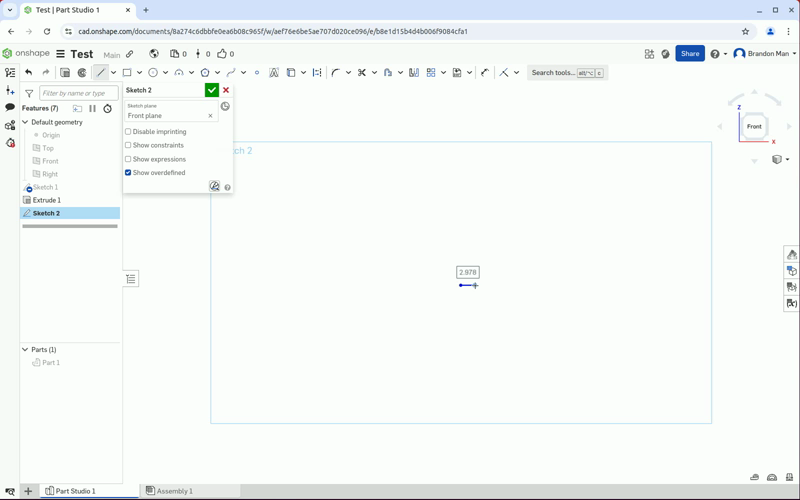
mouse_move(489, 170)
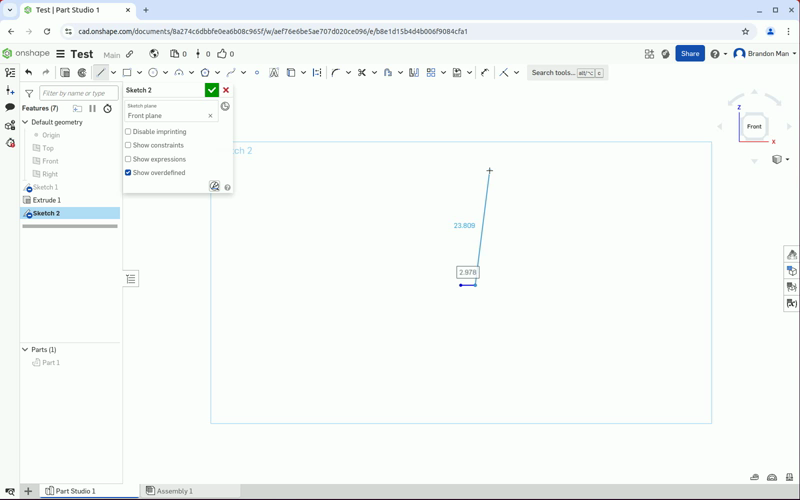
click(489, 170)
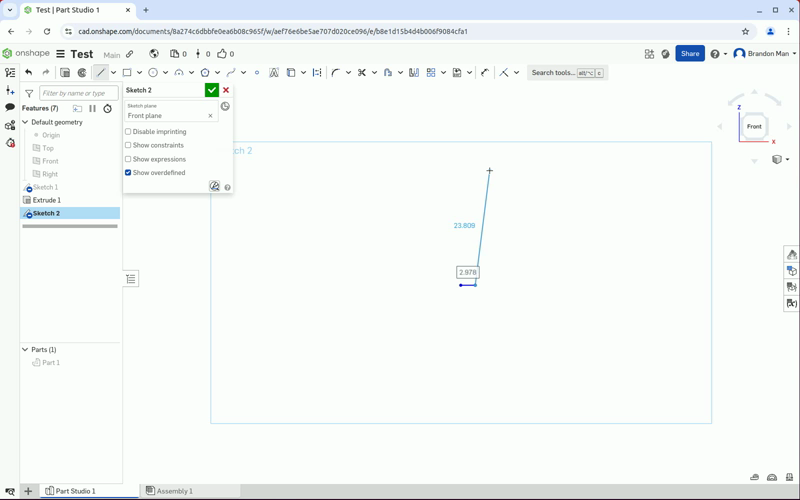
key_up(shift)
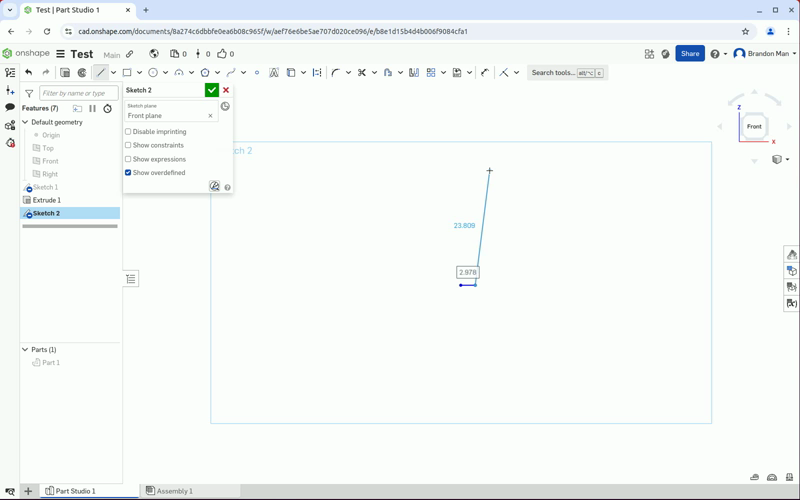
key_down(shift)
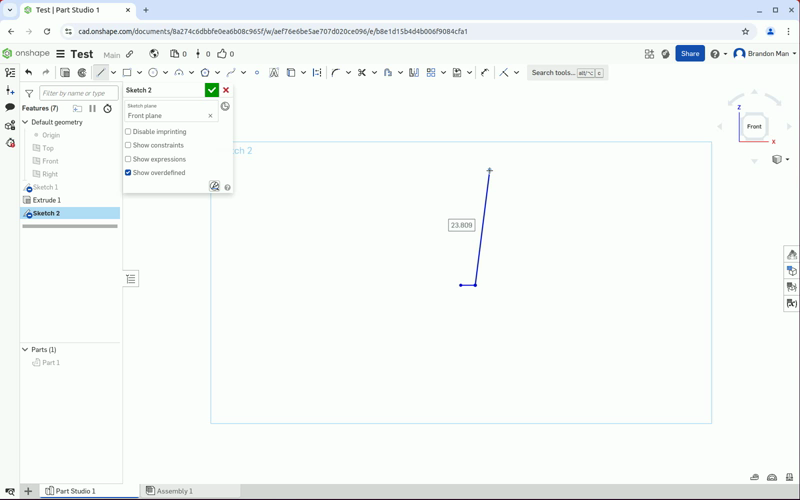
mouse_move(519, 170)
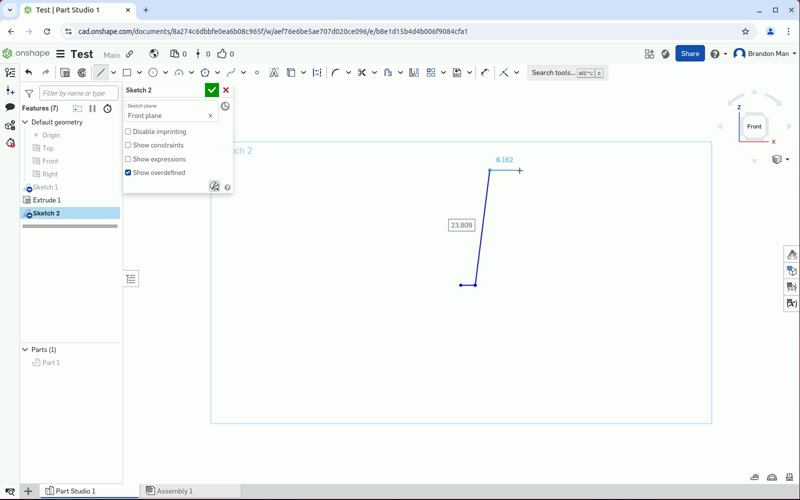
mouse_move(475, 170)
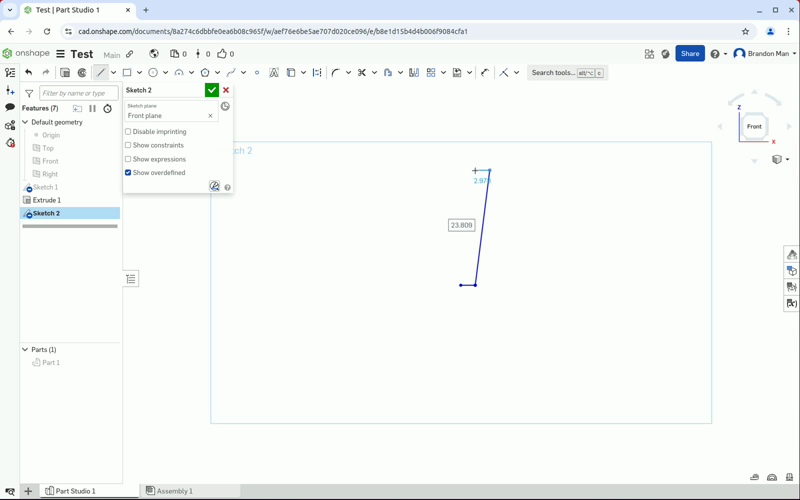
click(475, 170)
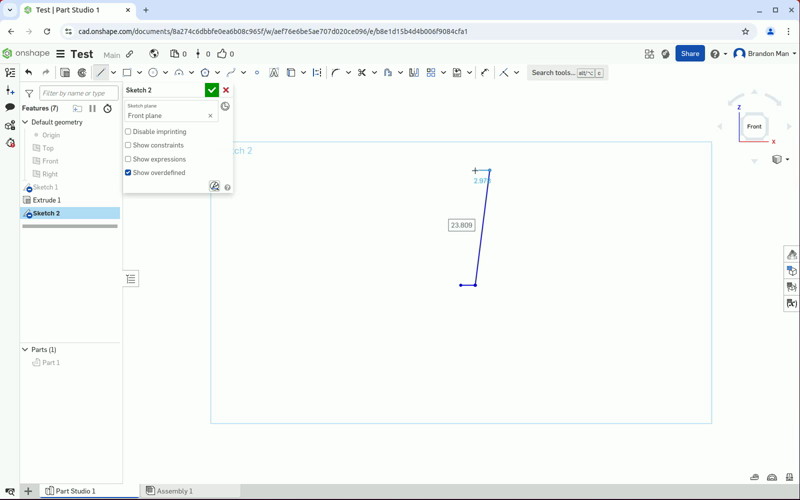
key_up(shift)
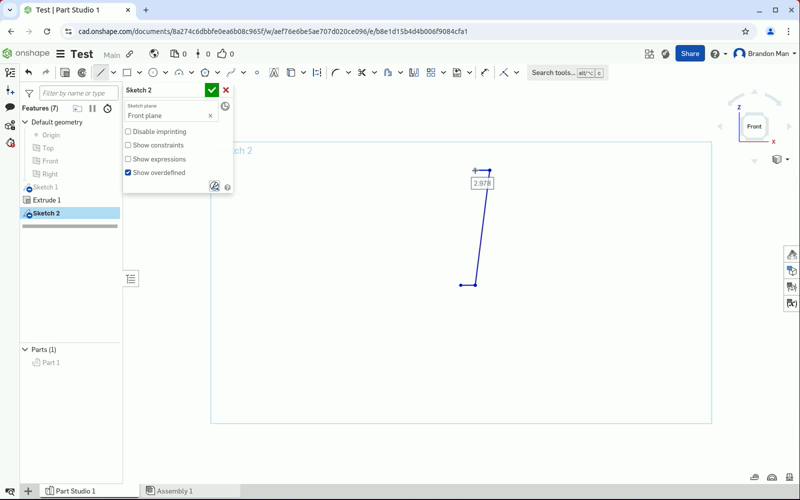
key_down(shift)
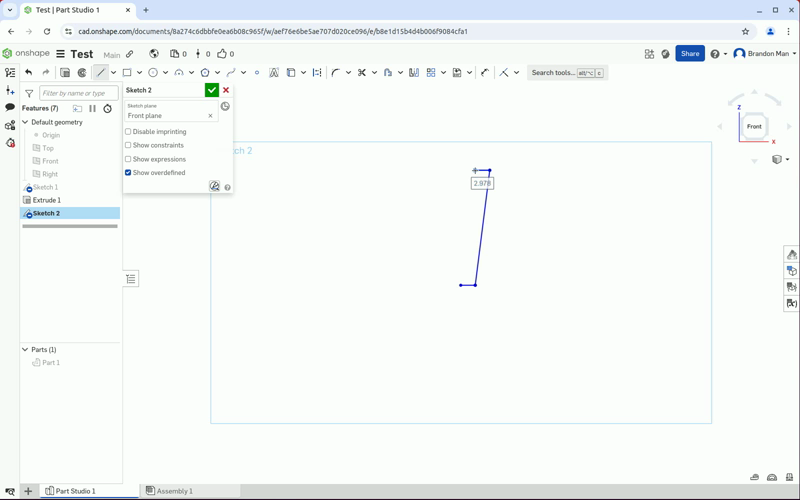
mouse_move(460, 285)
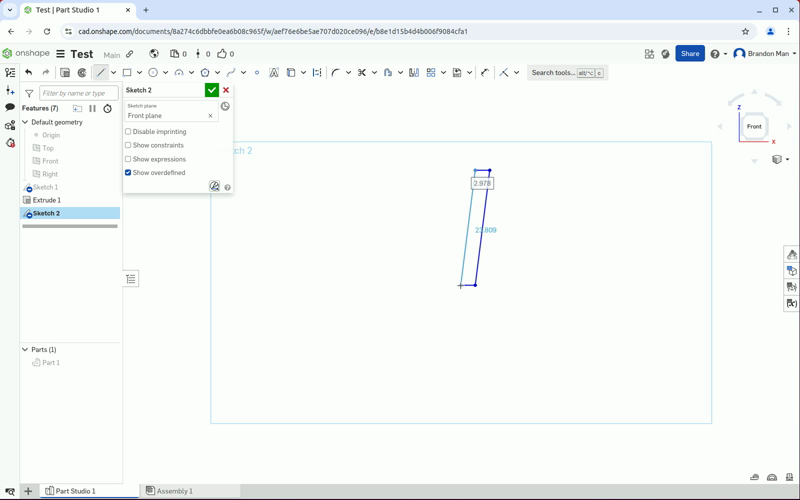
key_up(shift)
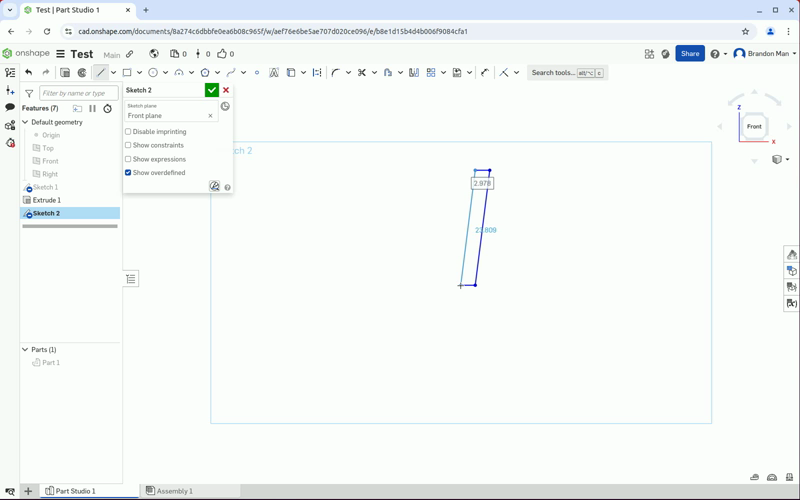
click(460, 285)
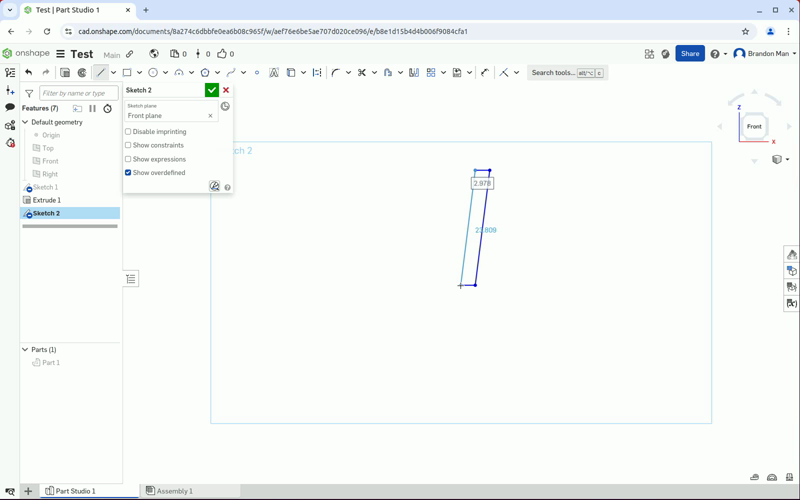
key(esc)
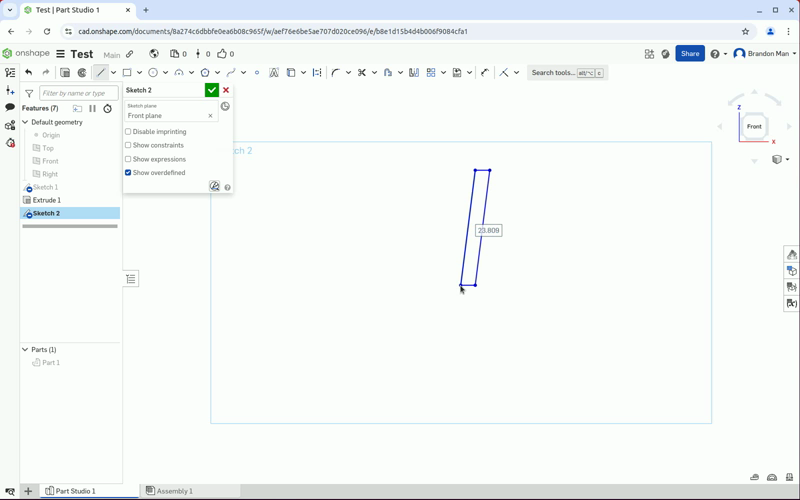
mouse_move(474, 208)
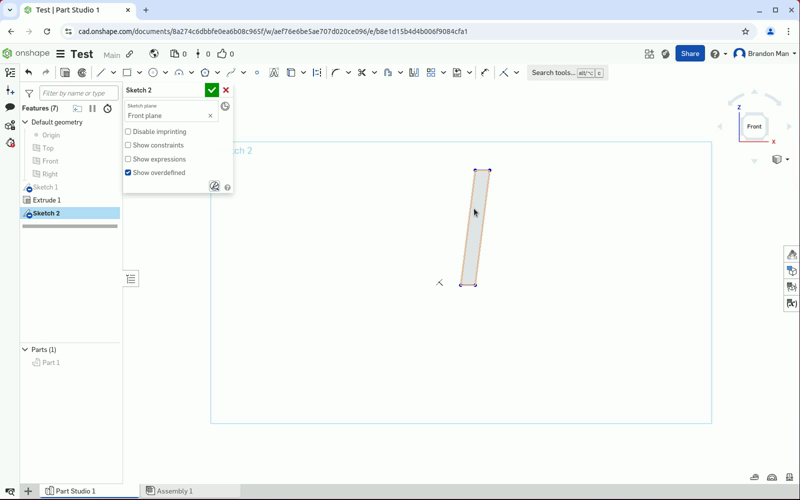
scroll(6)
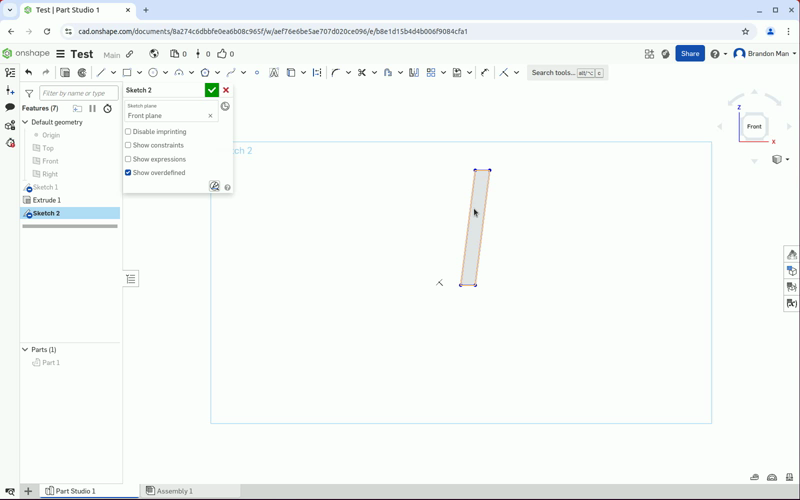
scroll(6)
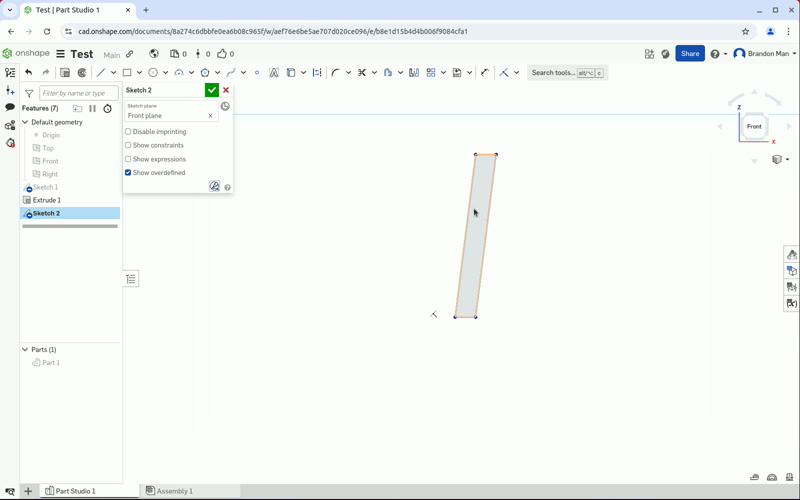
scroll(6)
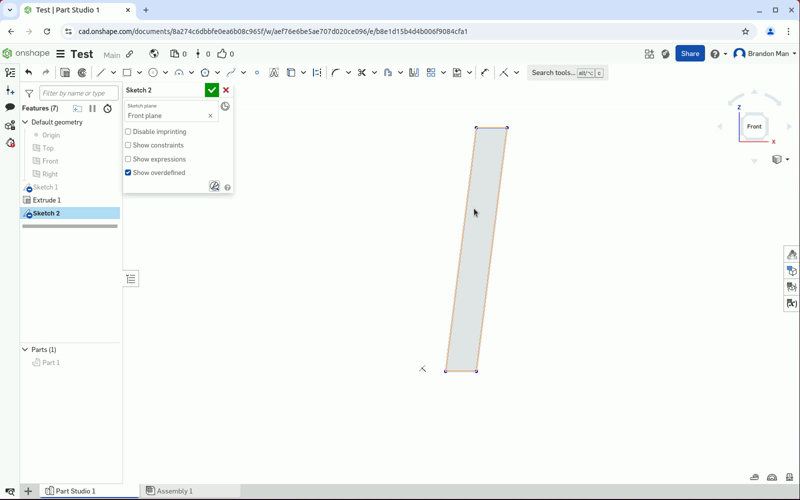
scroll(6)
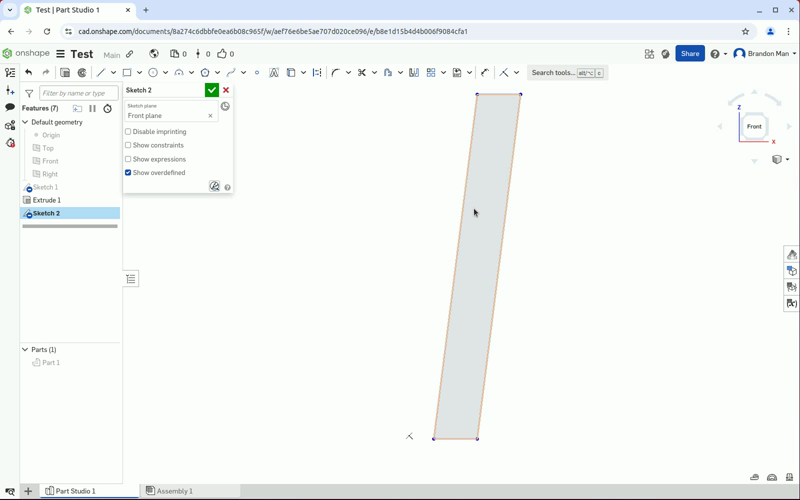
scroll(6)
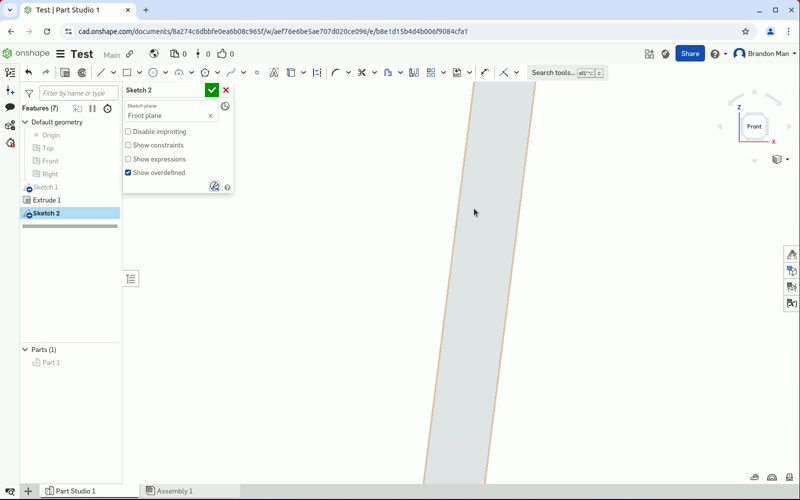
scroll(6)
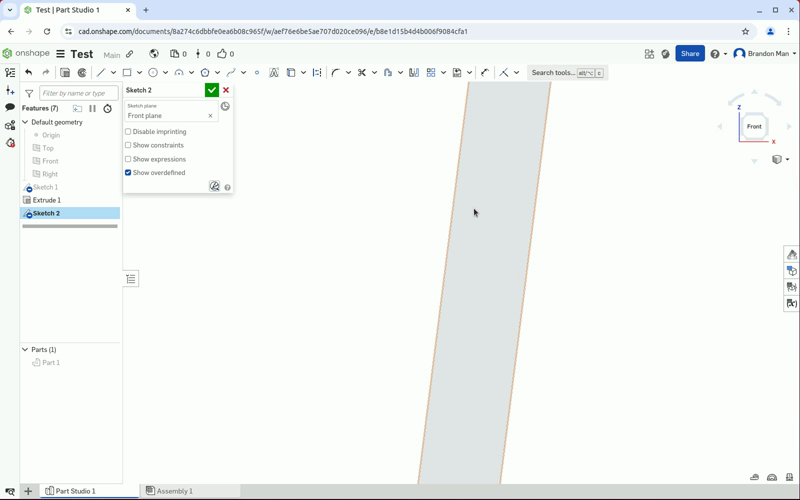
scroll(6)
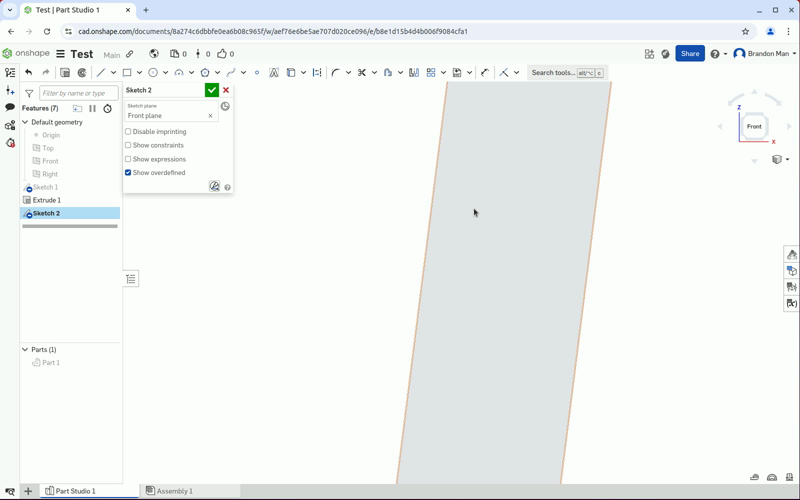
click(474, 208)
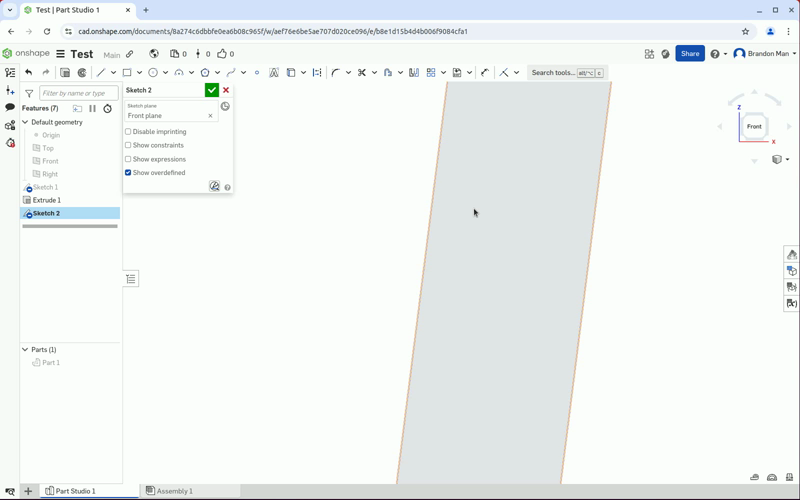
scroll(-6)
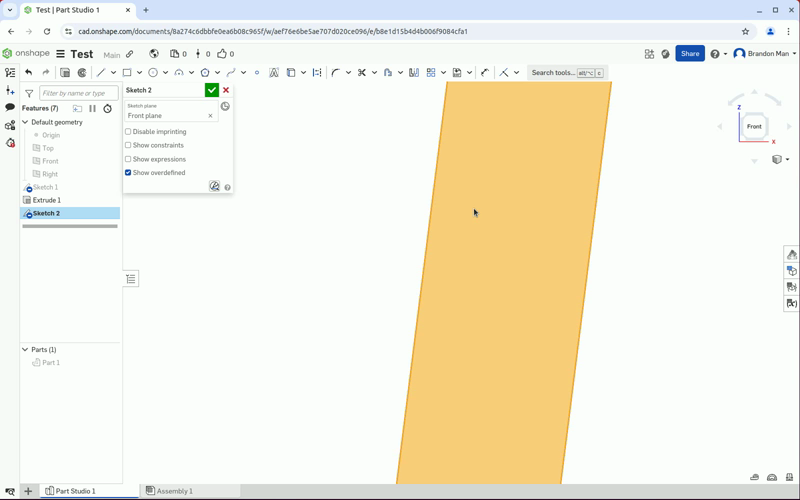
scroll(-6)
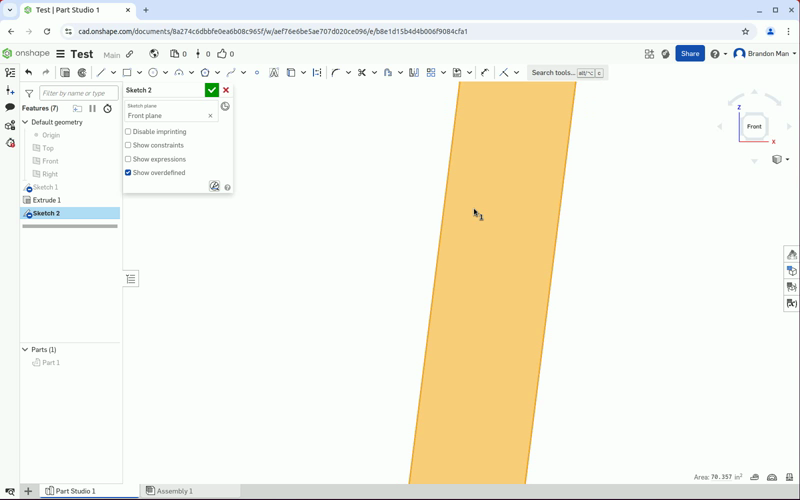
scroll(-6)
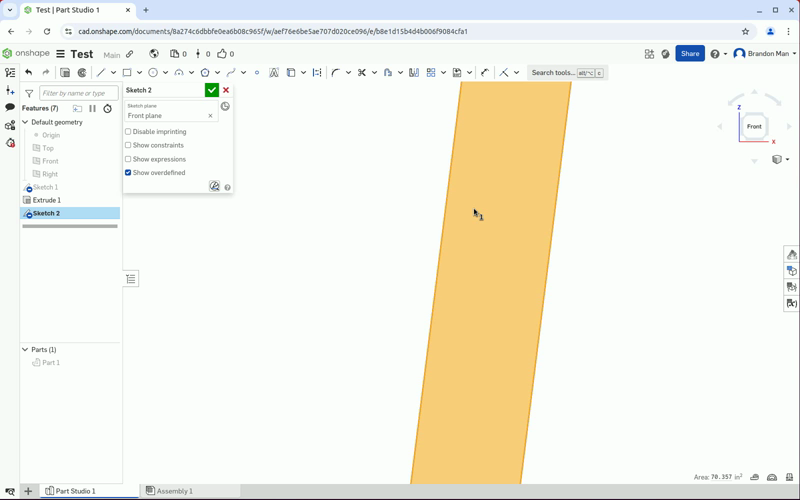
scroll(-6)
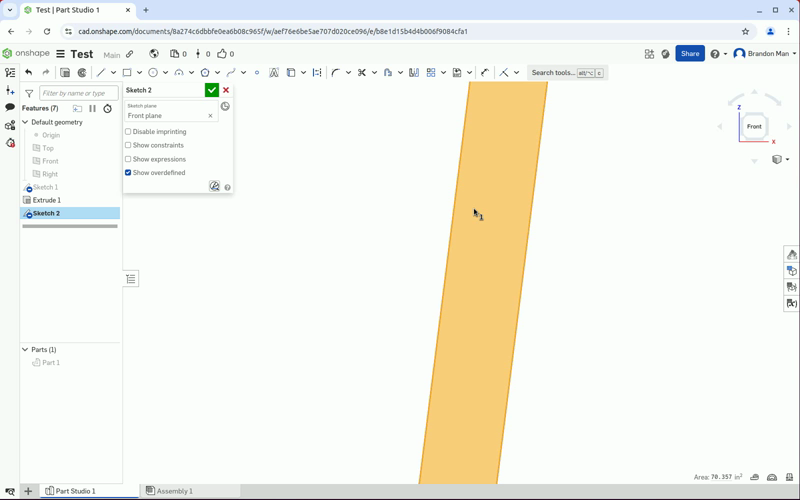
scroll(-6)
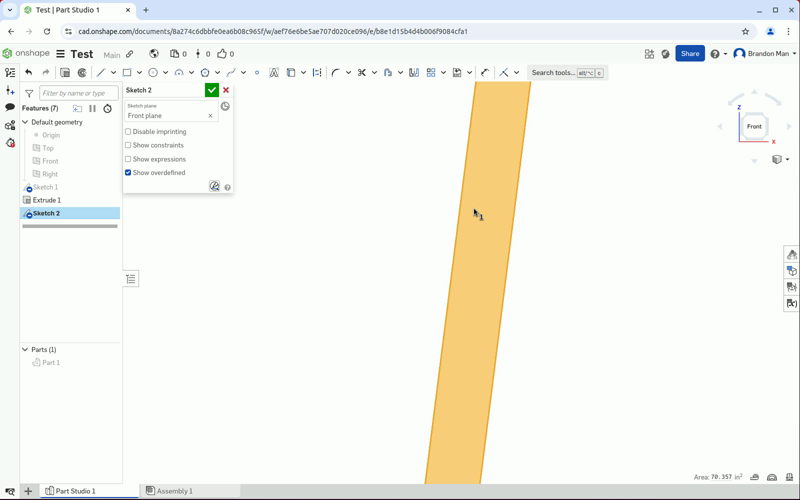
scroll(-6)
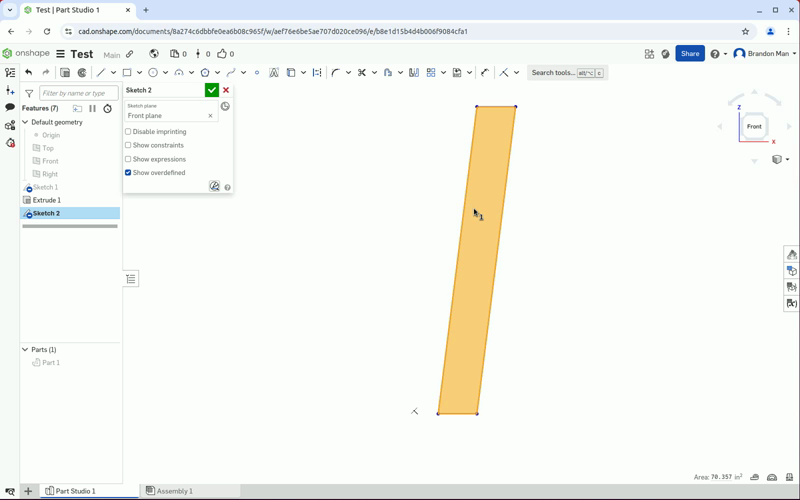
scroll(-6)
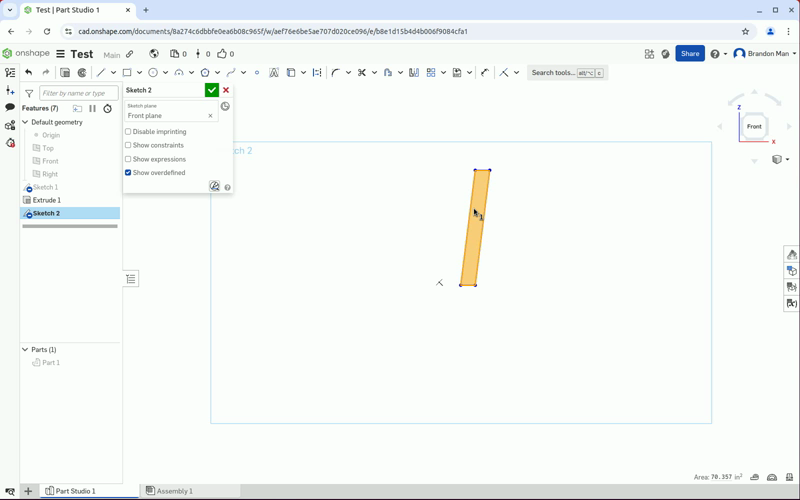
mouse_move(73, 352)
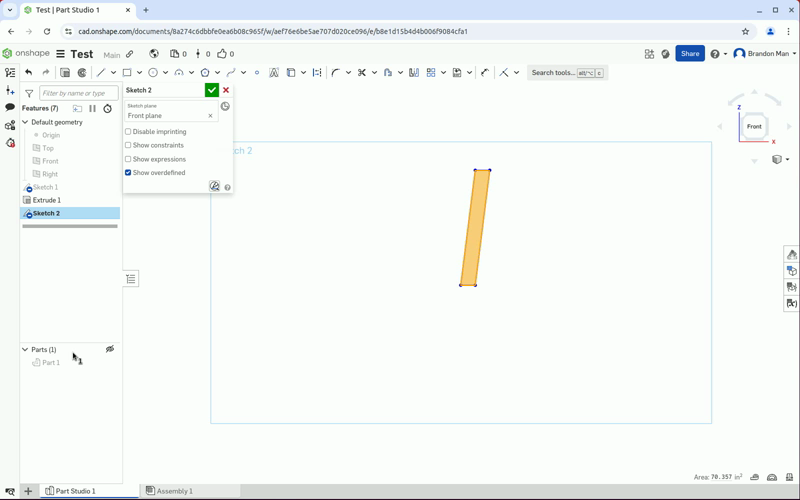
key(shift+y)
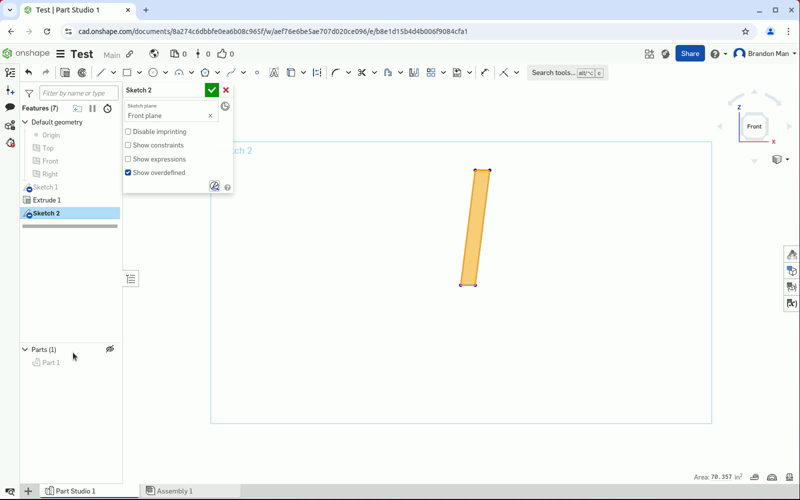
key(shift+e)
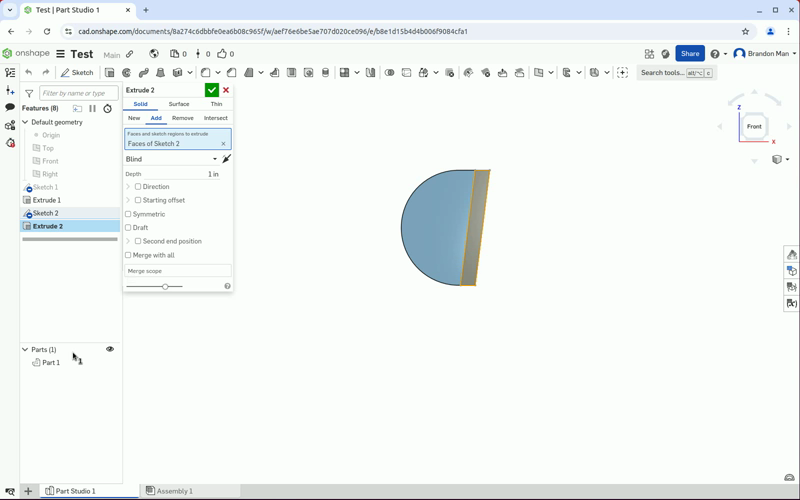
mouse_move(143, 106)
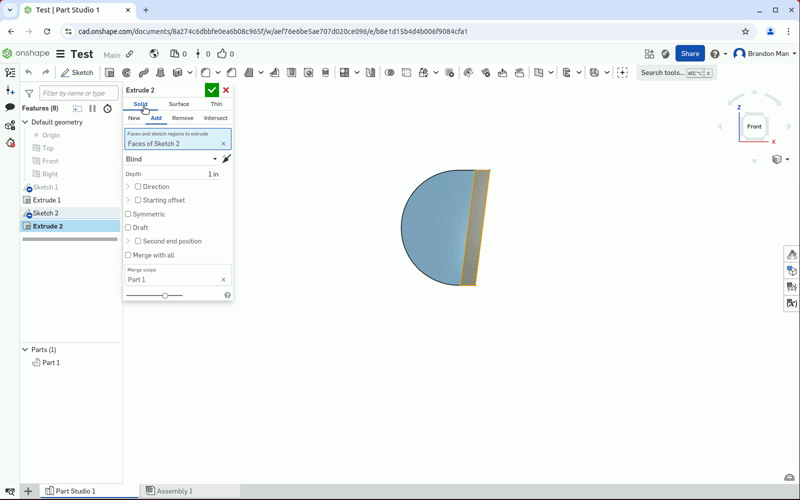
click(143, 106)
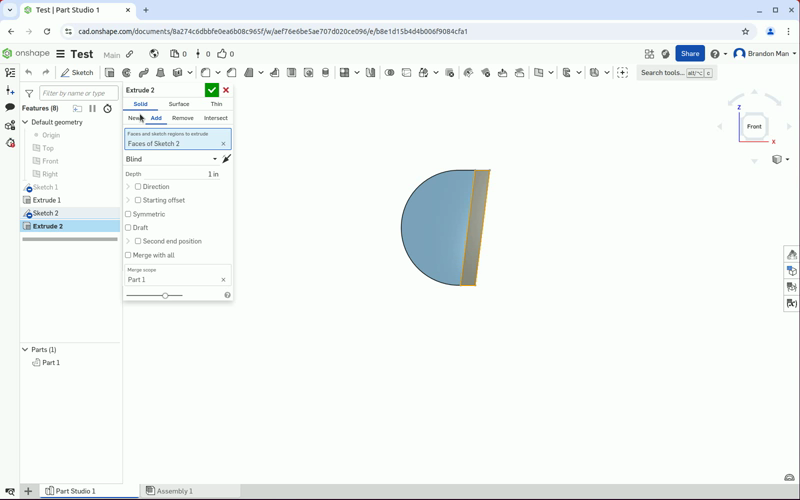
mouse_move(137, 120)
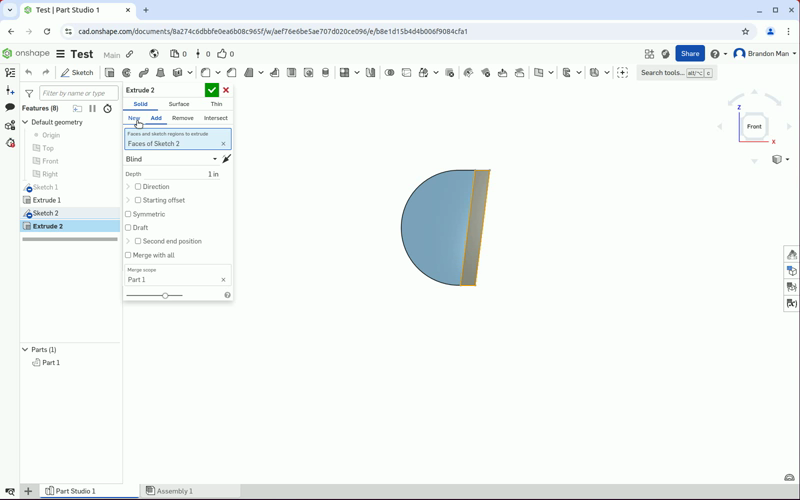
click(137, 120)
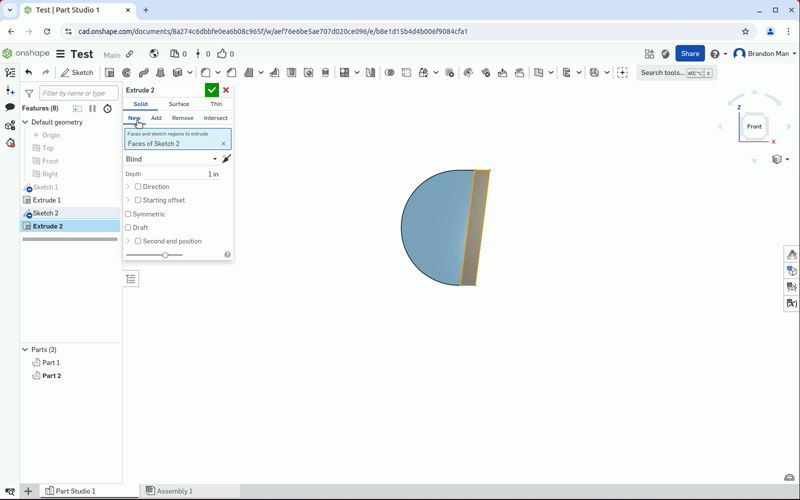
key(tab, 4)
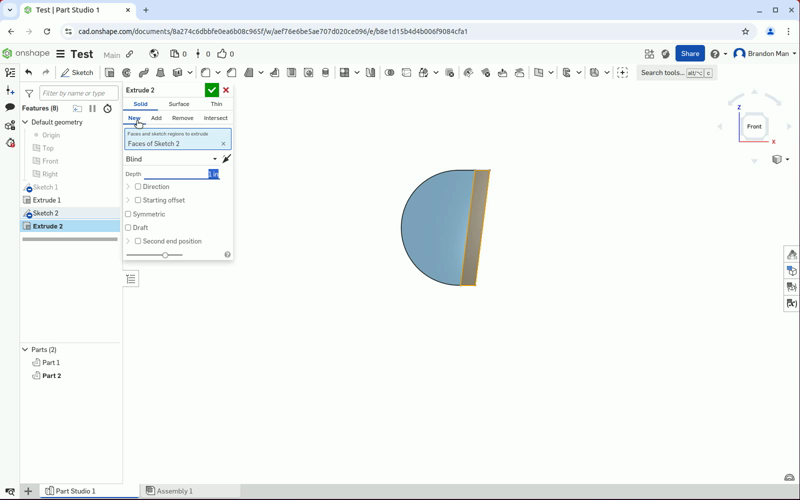
text(8.906)
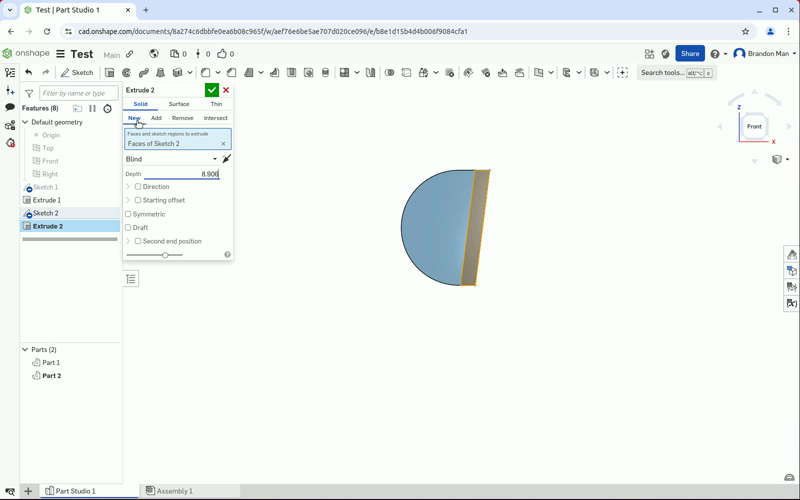
key(enter)
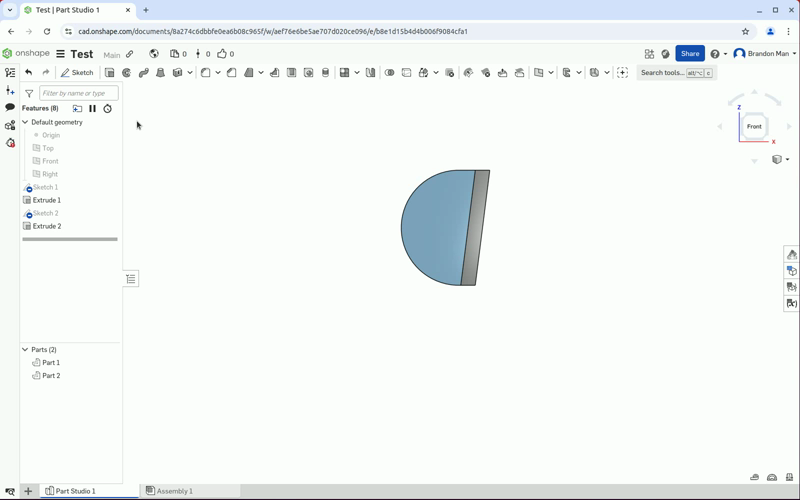
key(shift+h)
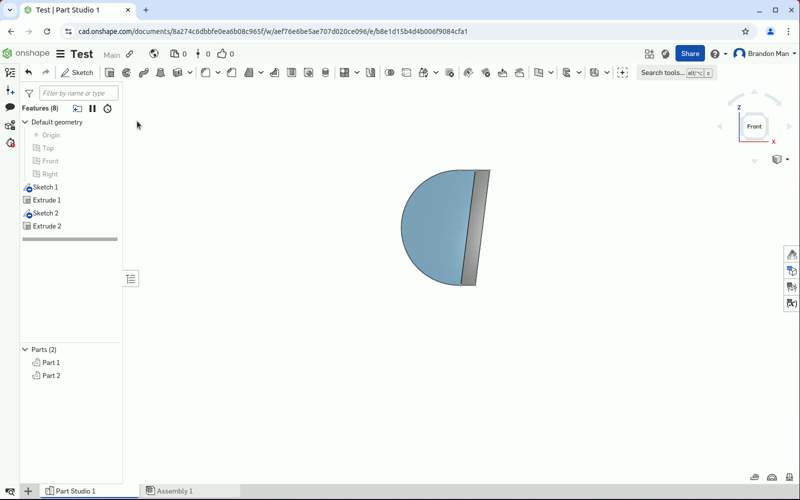
key(shift+h)
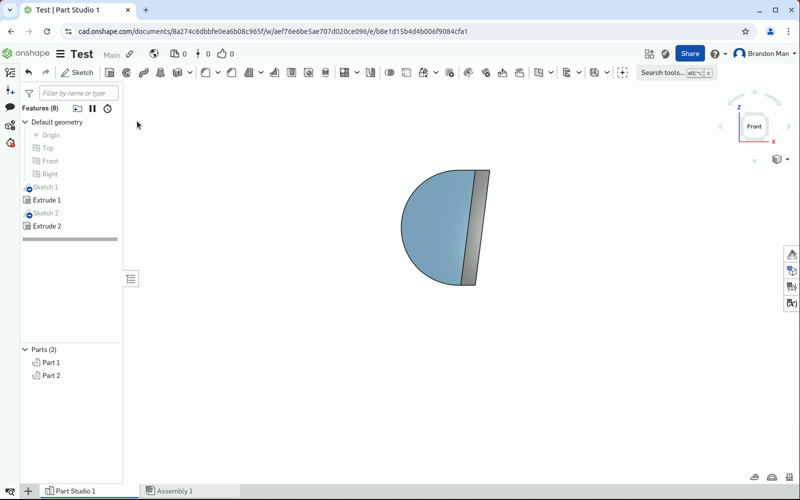
mouse_move(73, 189)
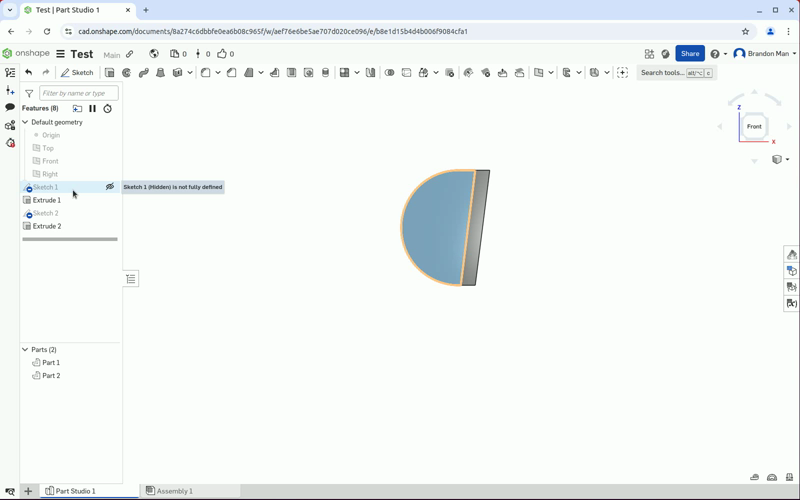
click(73, 189)
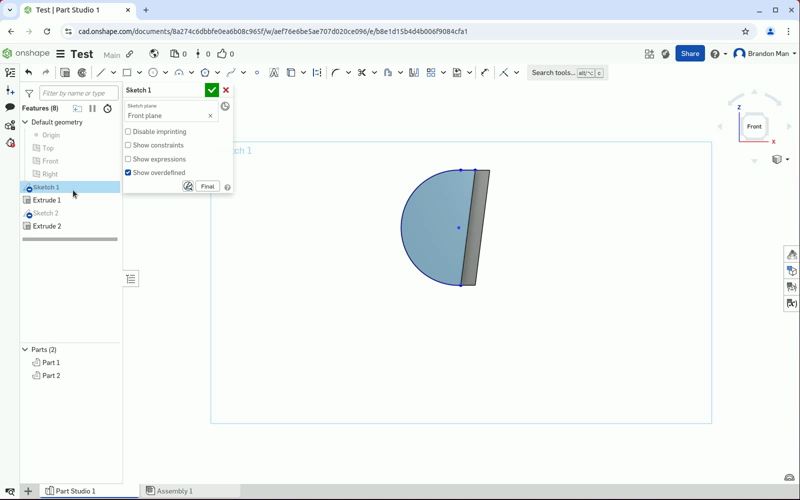
mouse_move(229, 92)
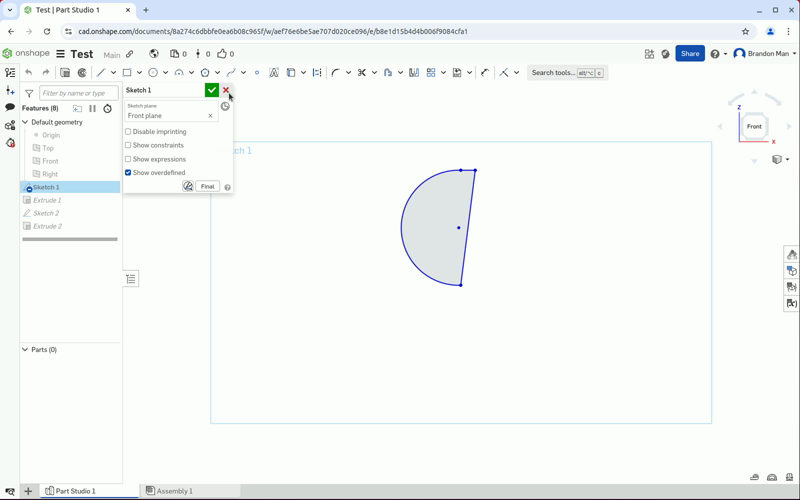
click(229, 92)
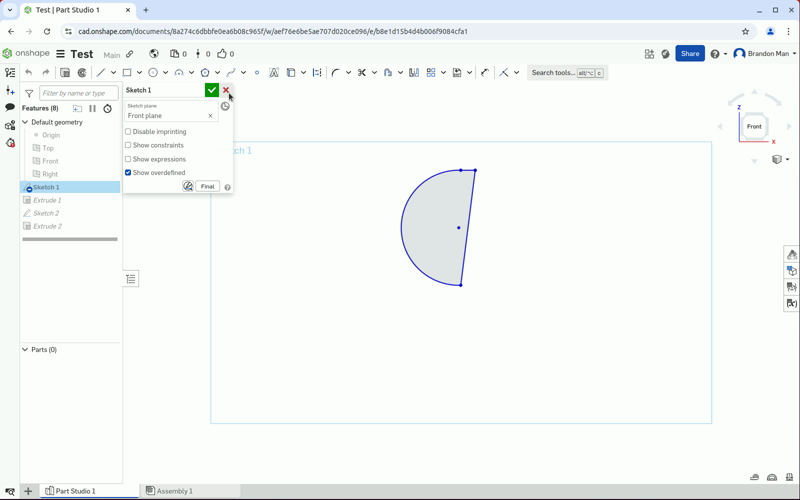
key(shift+s)
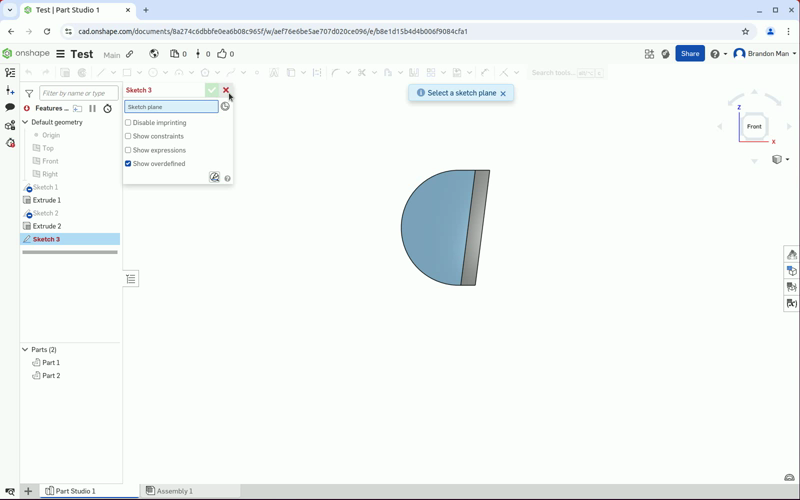
mouse_move(73, 163)
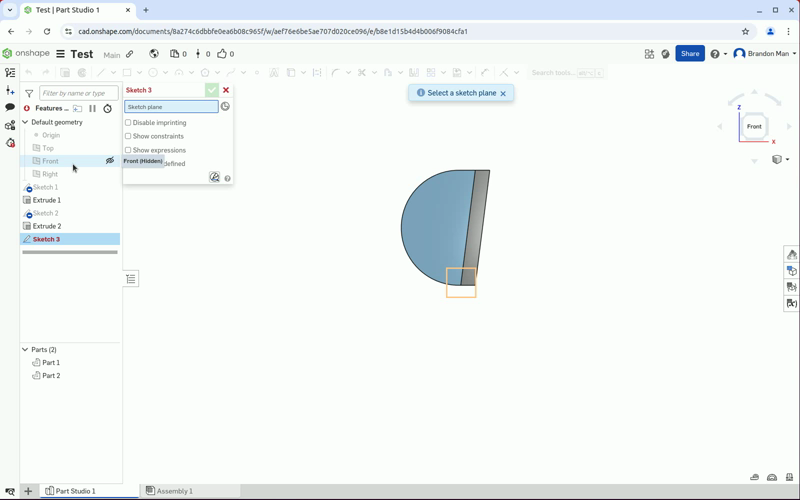
click(73, 163)
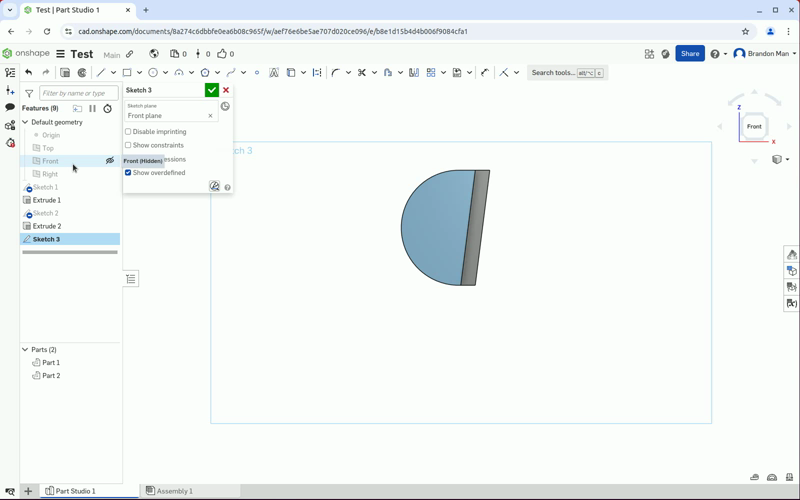
mouse_move(73, 352)
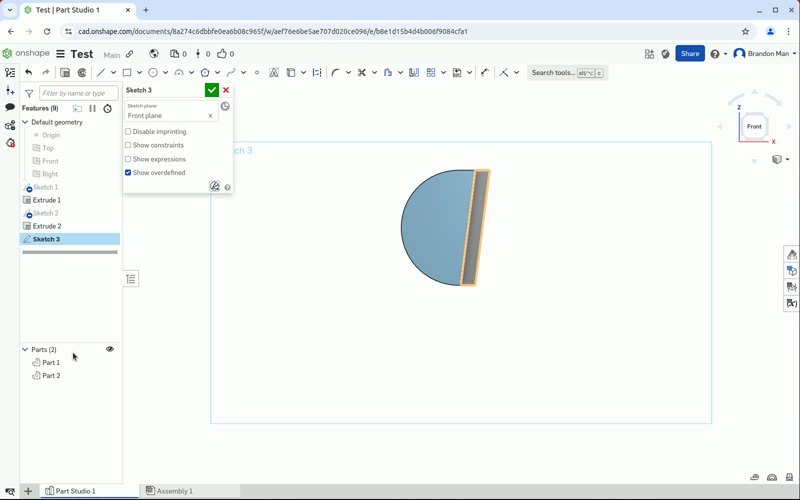
key(y)
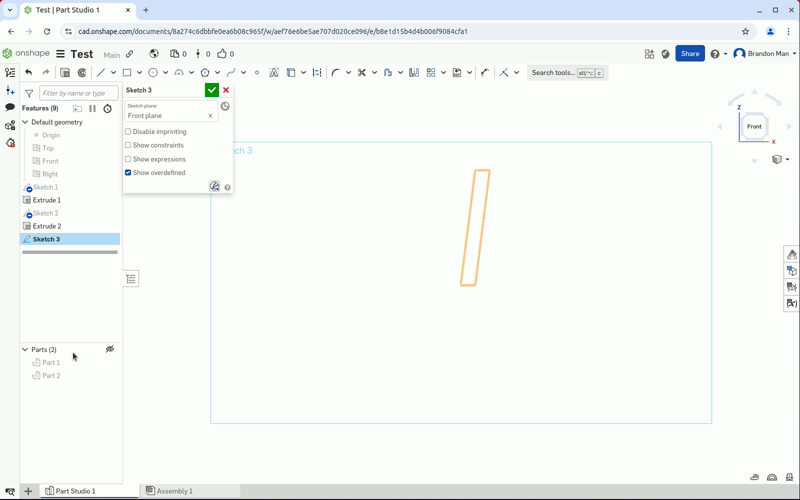
key(l)
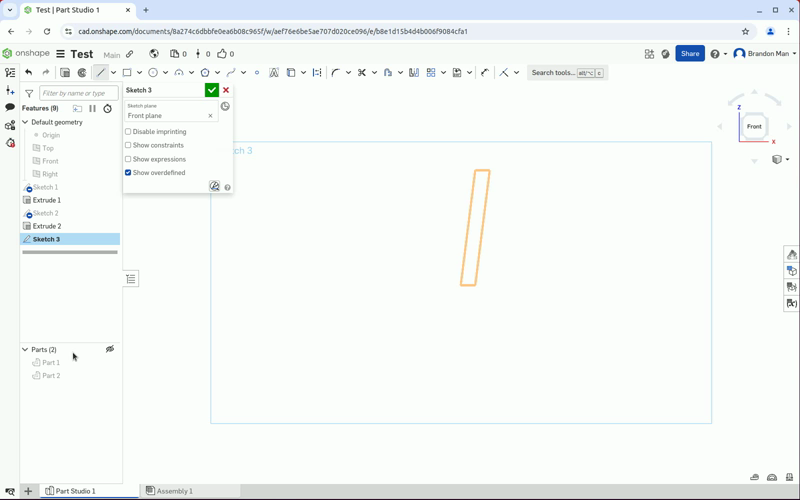
key_down(shift)
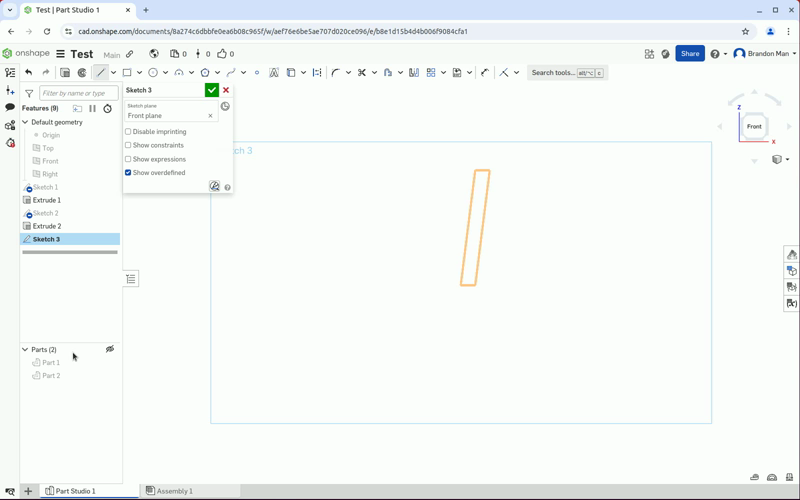
mouse_move(474, 285)
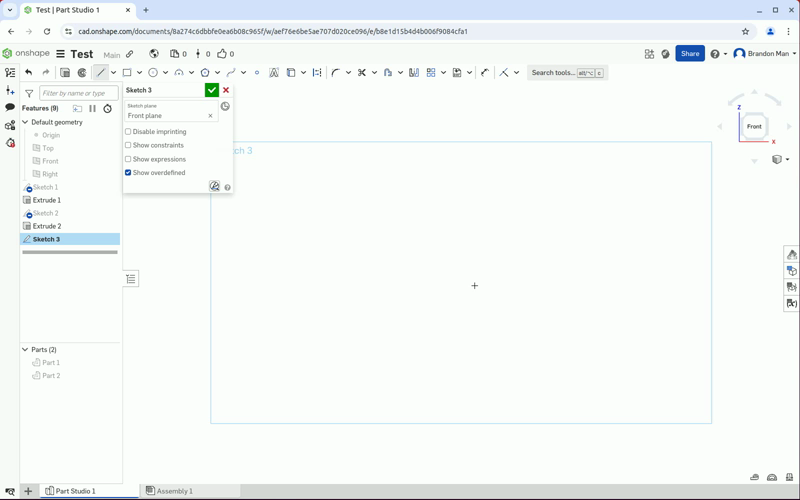
click(474, 285)
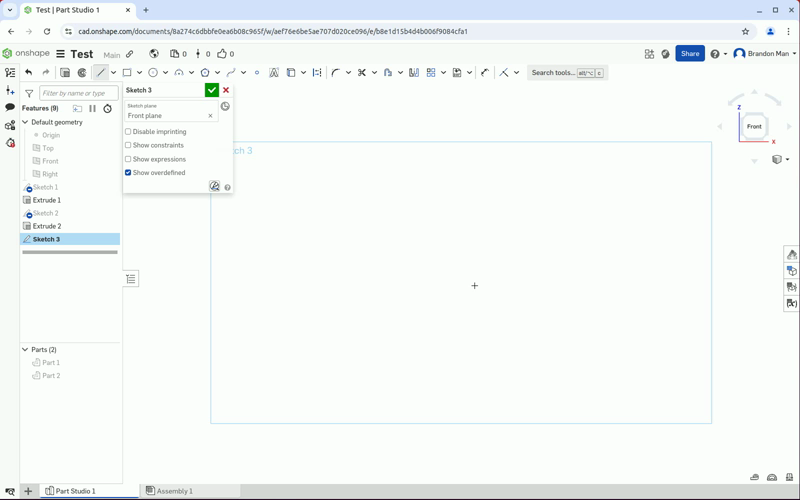
key_up(shift)
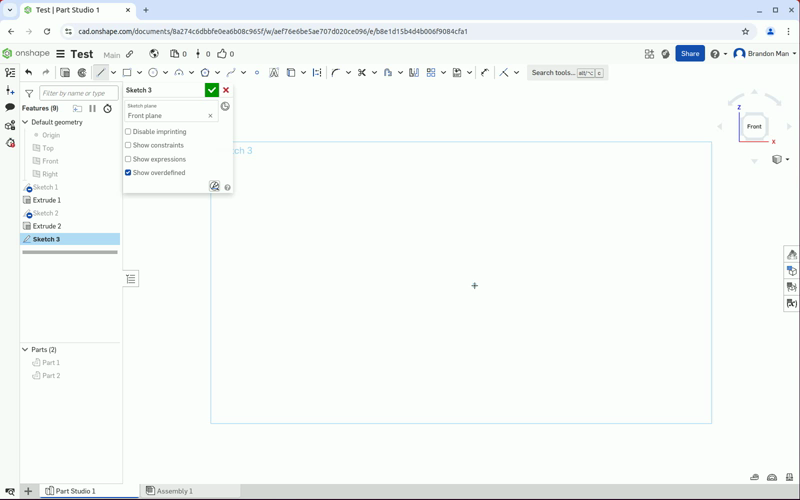
key_down(shift)
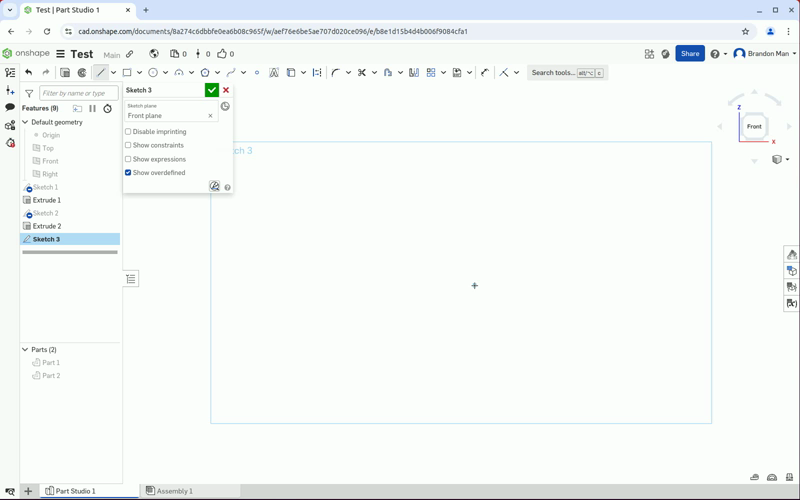
mouse_move(504, 285)
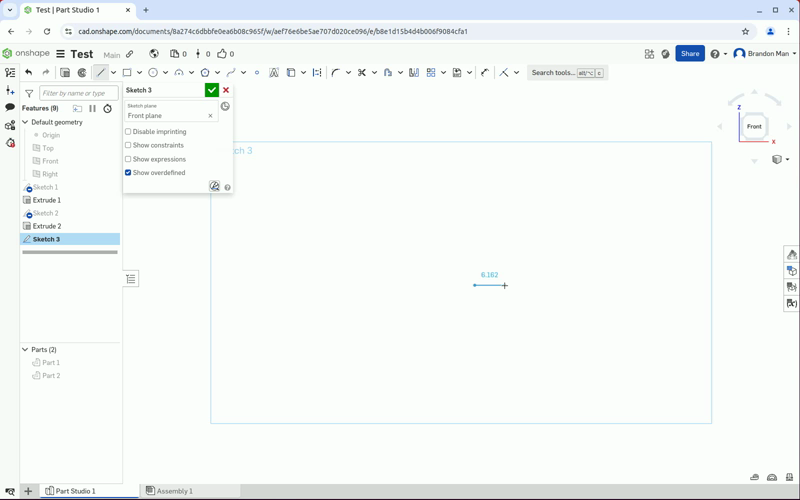
mouse_move(489, 285)
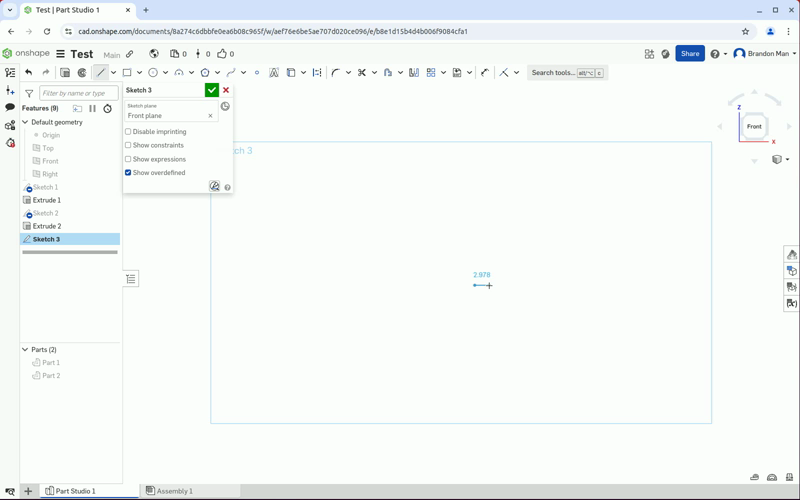
click(489, 285)
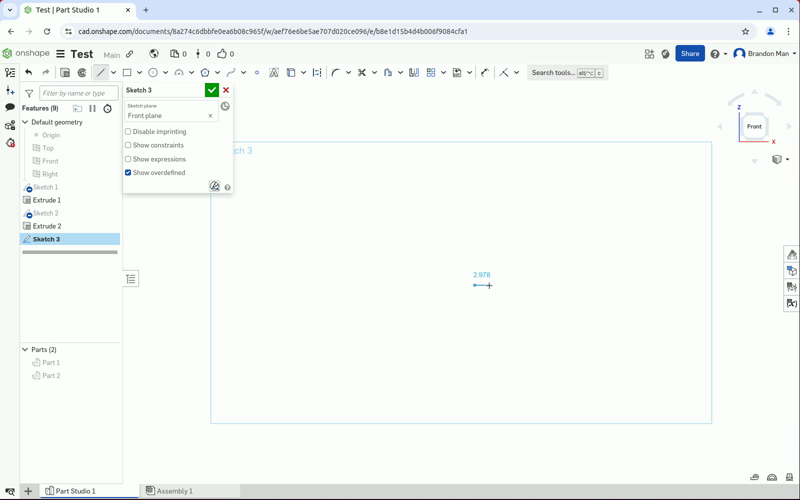
key_up(shift)
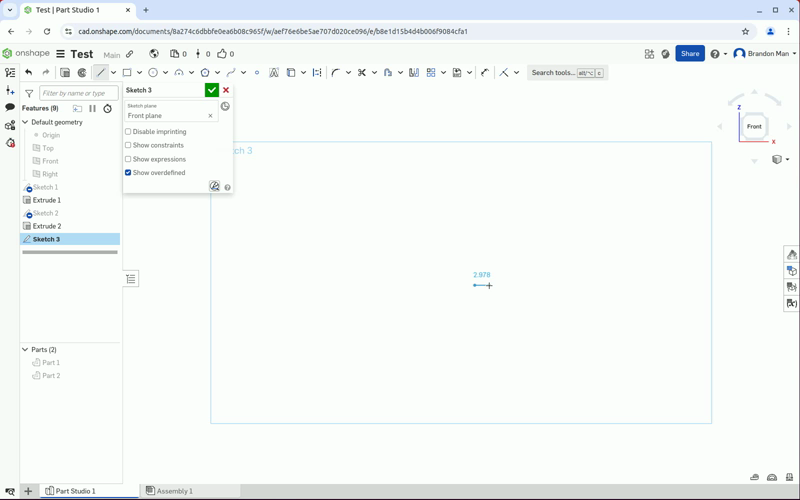
key_down(shift)
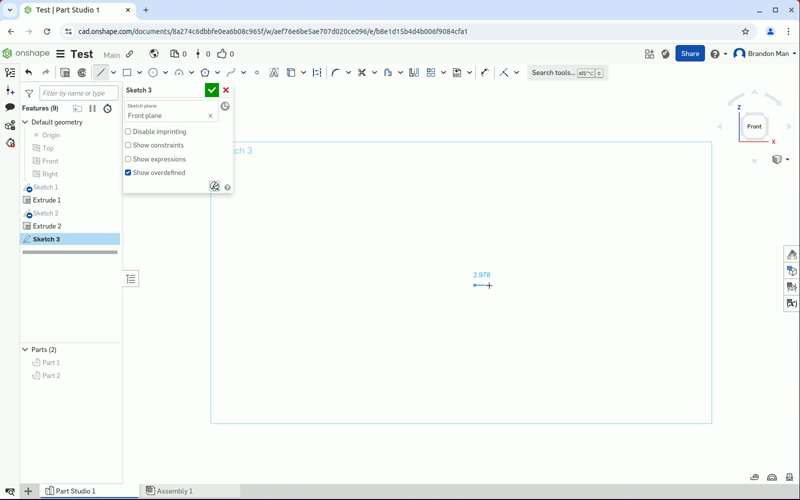
mouse_move(519, 285)
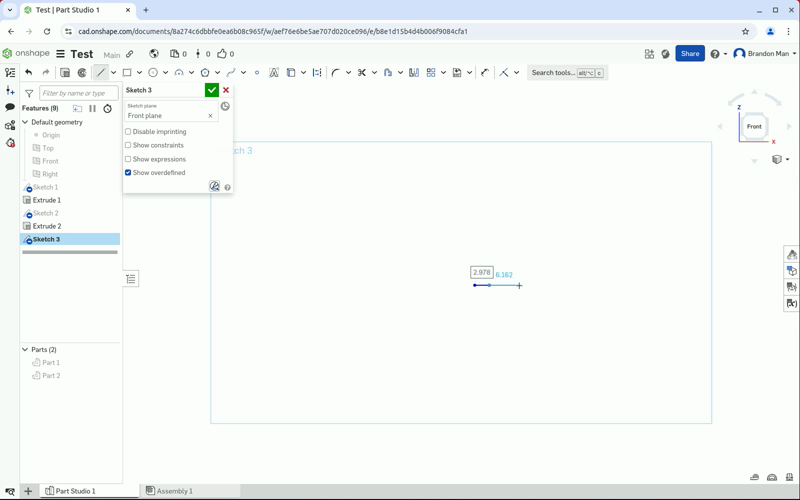
mouse_move(504, 285)
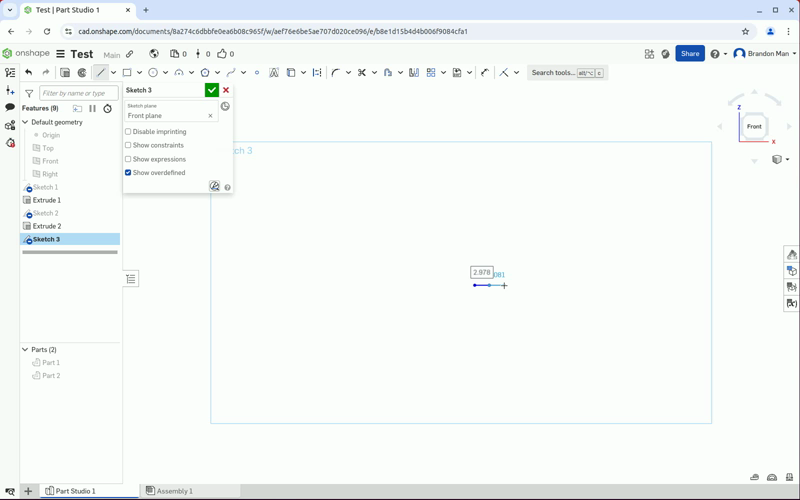
click(504, 285)
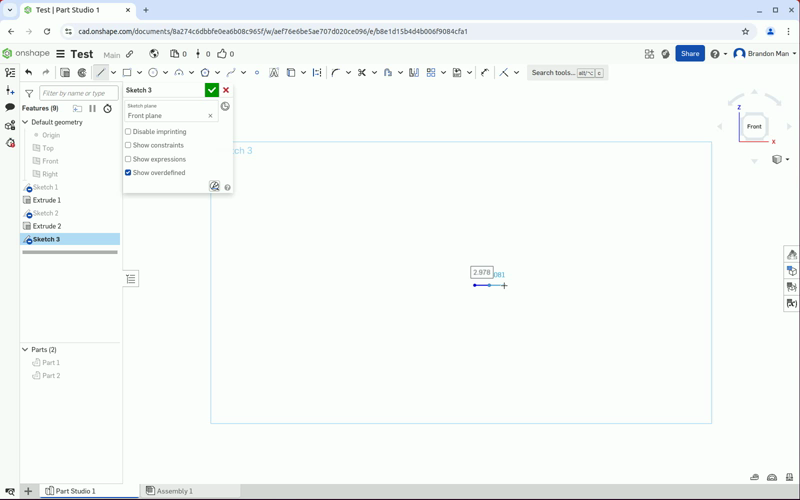
key_up(shift)
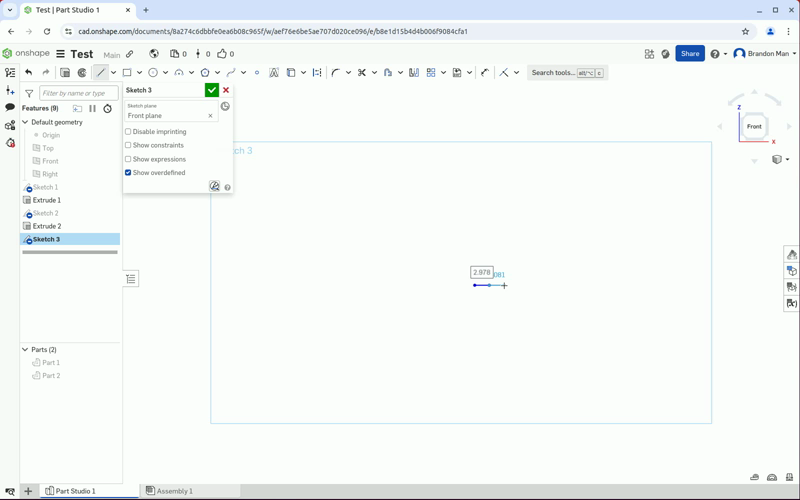
key_down(shift)
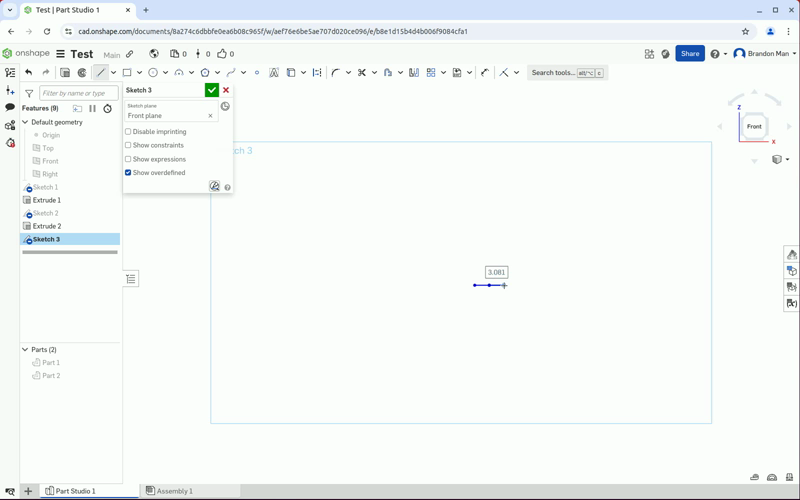
mouse_move(534, 285)
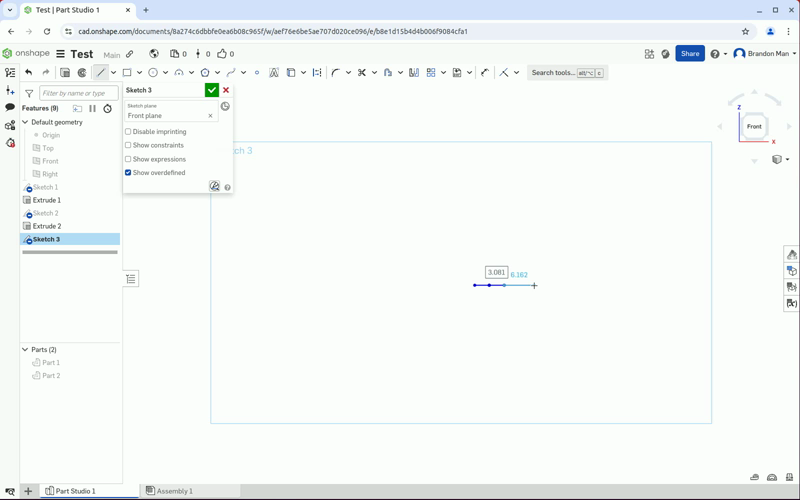
mouse_move(518, 285)
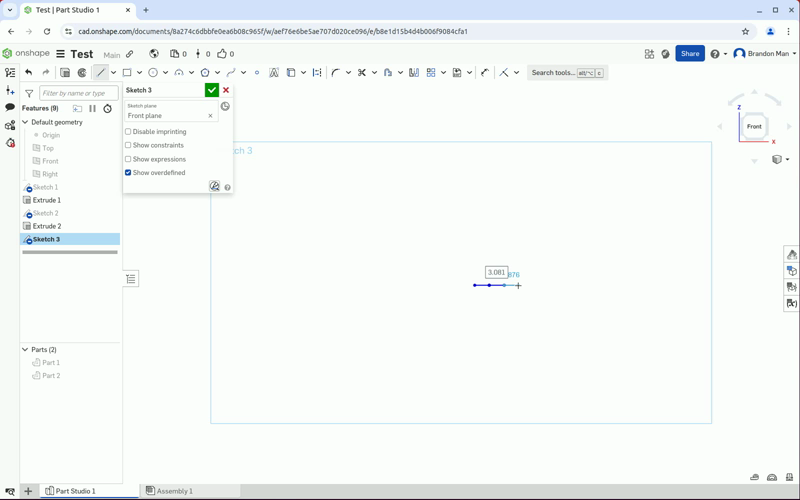
click(518, 285)
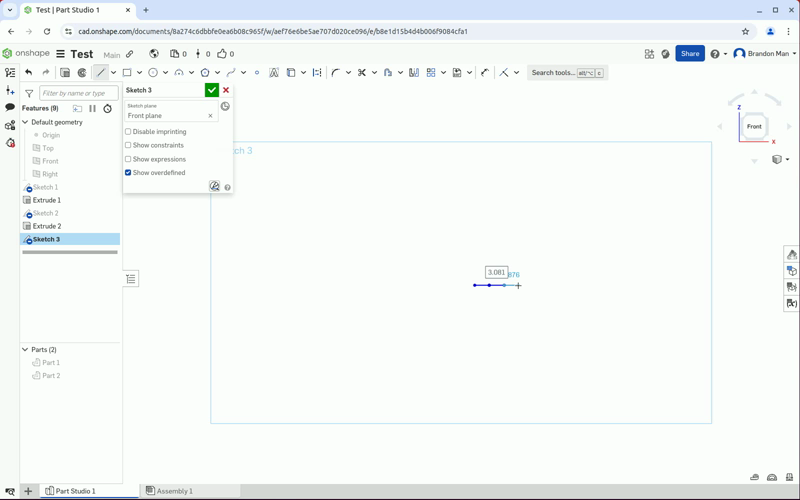
key_up(shift)
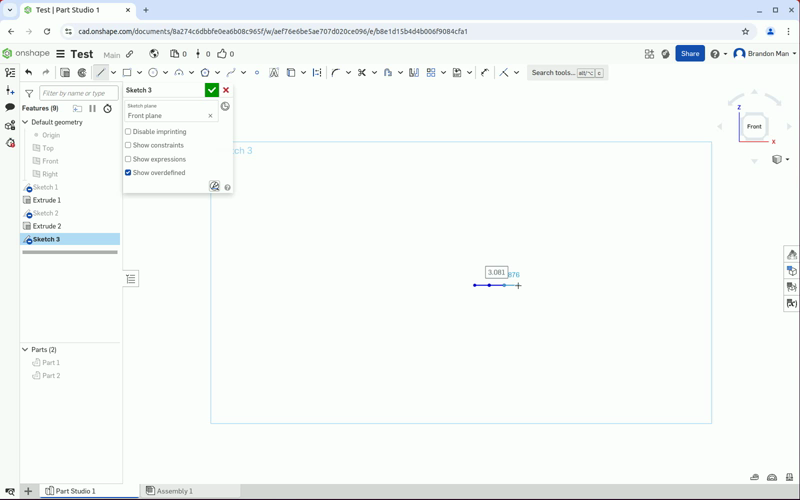
key_down(shift)
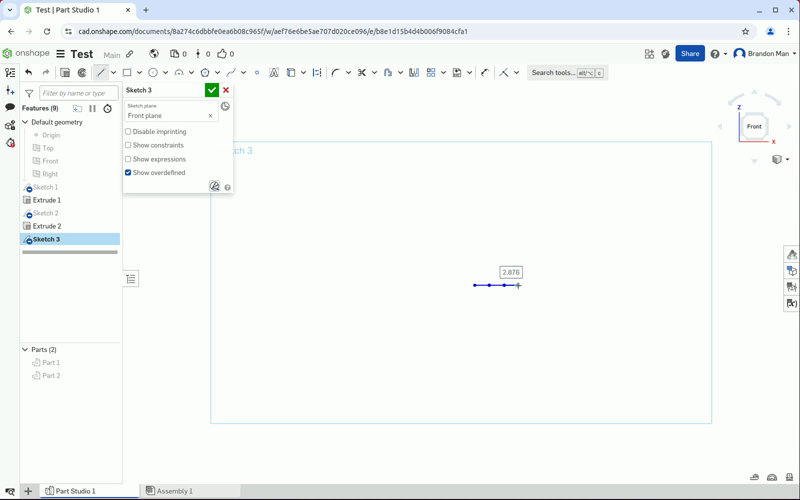
mouse_move(504, 170)
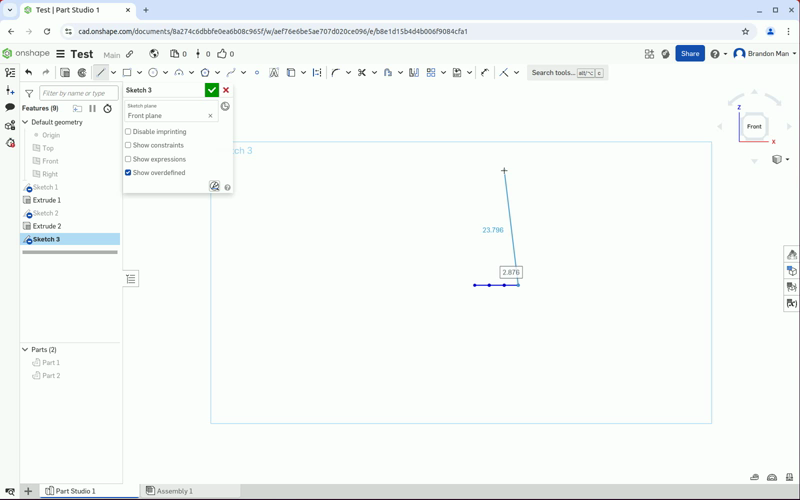
click(504, 170)
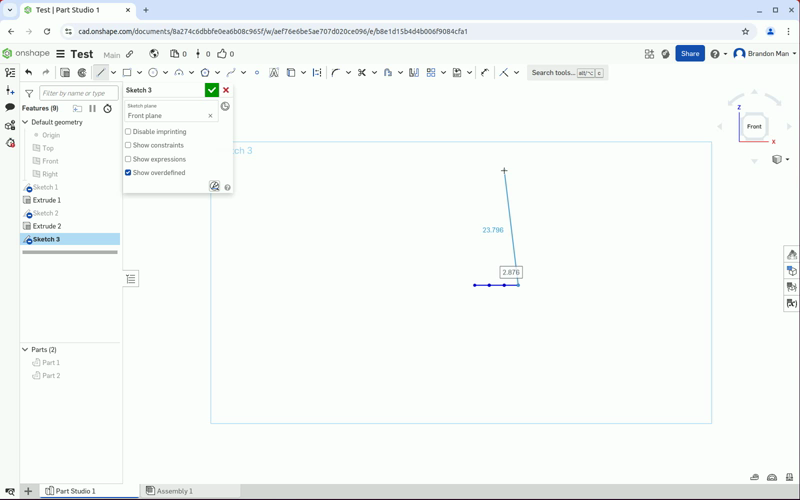
key_up(shift)
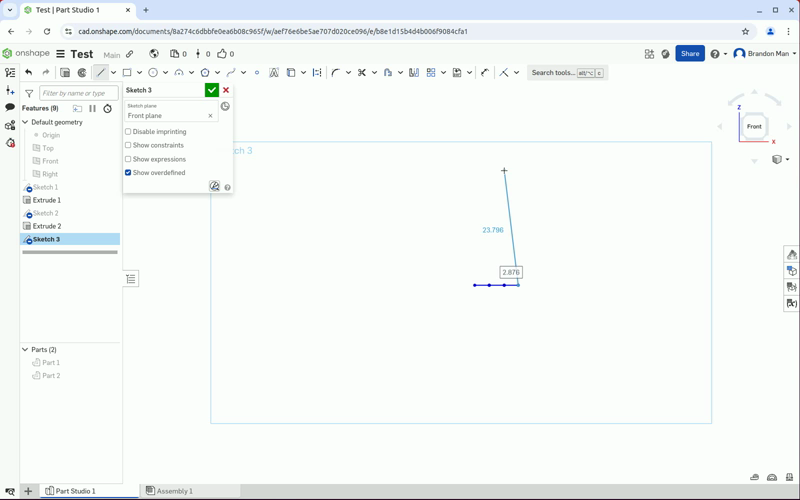
key_down(shift)
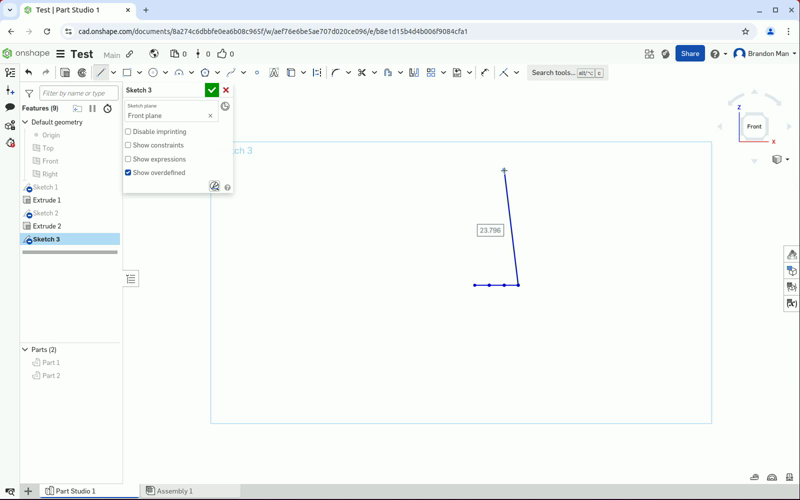
mouse_move(534, 170)
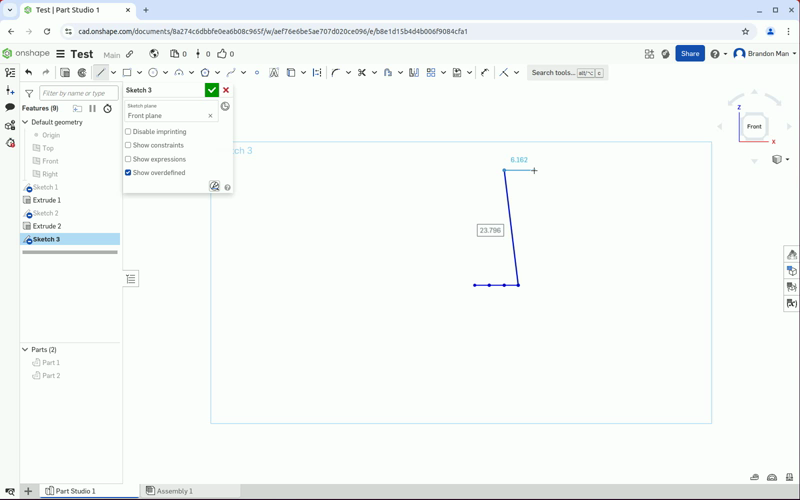
mouse_move(489, 170)
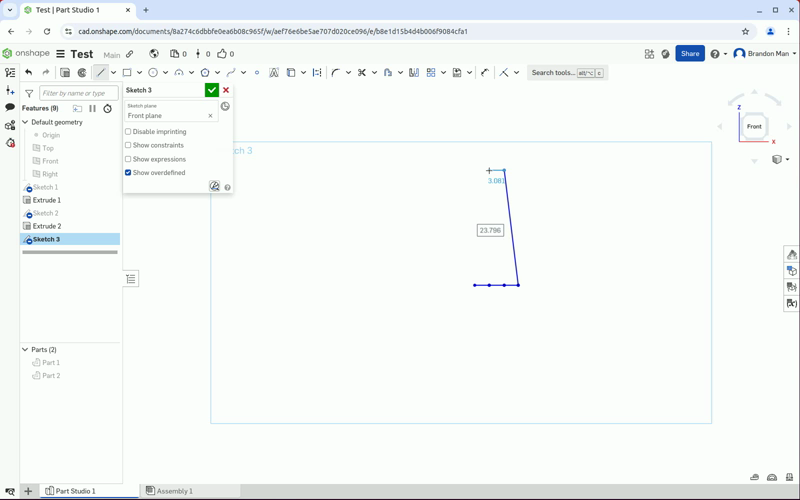
click(489, 170)
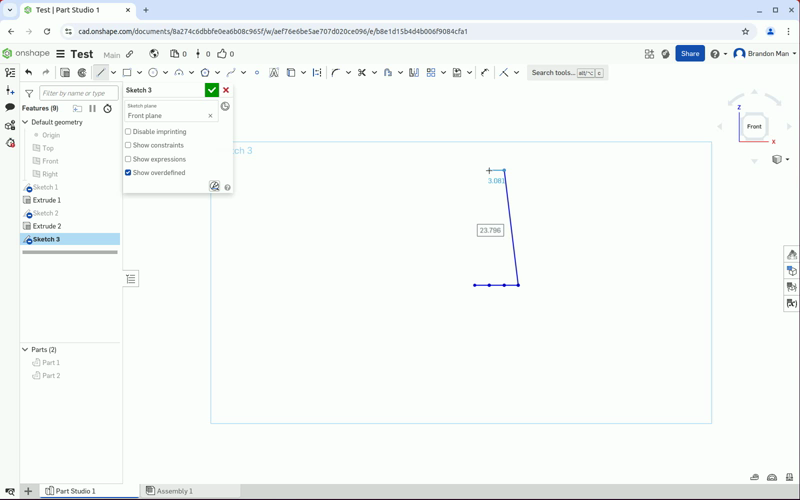
key_up(shift)
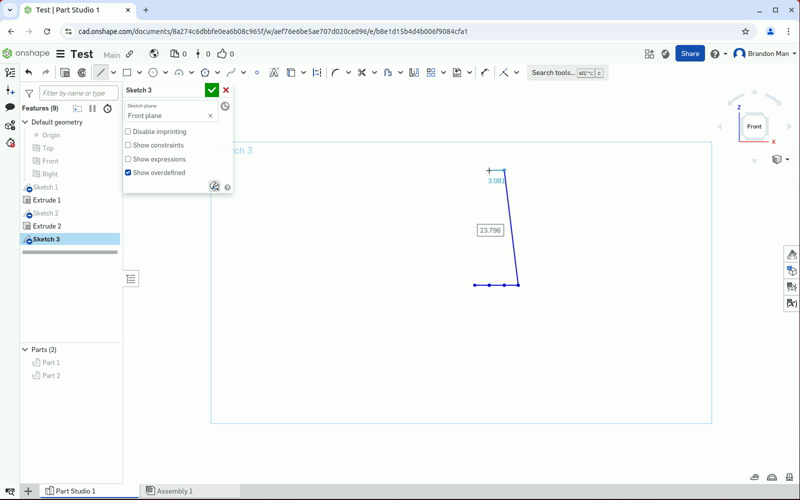
key_down(shift)
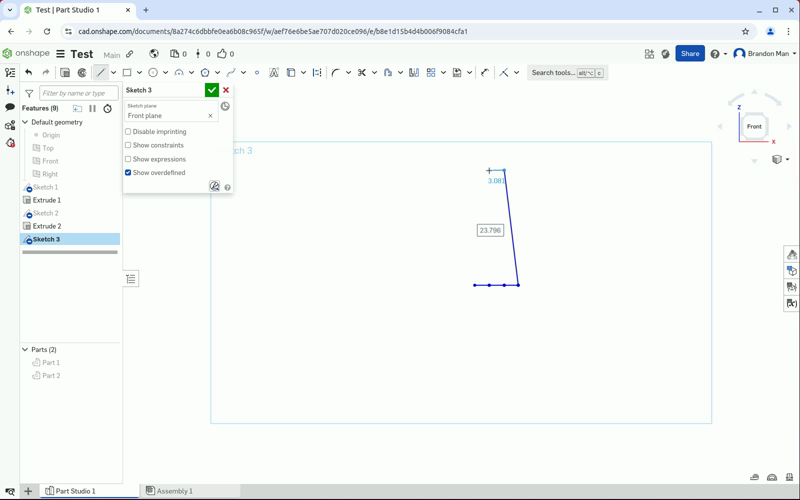
mouse_move(474, 285)
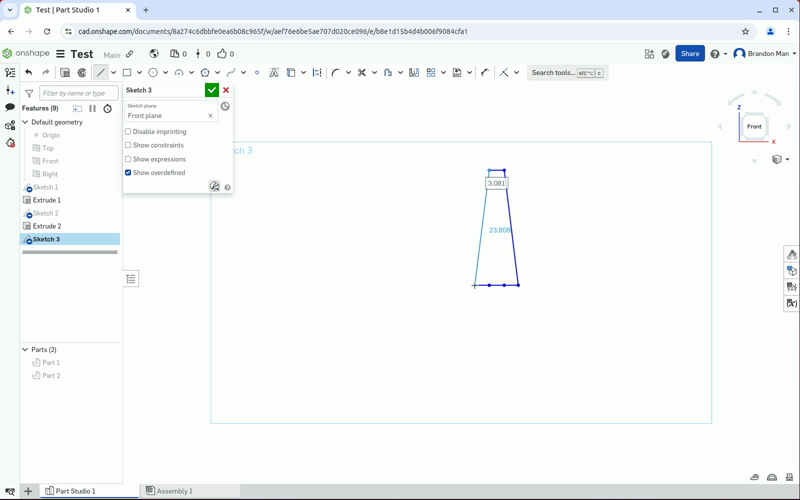
key_up(shift)
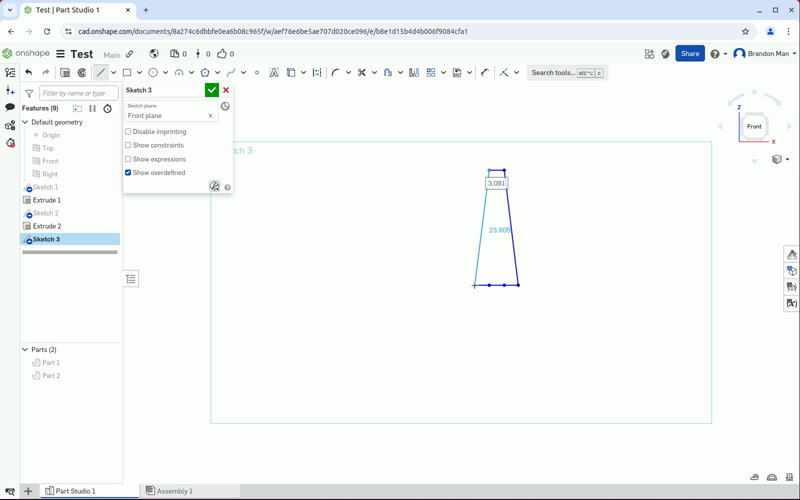
click(474, 285)
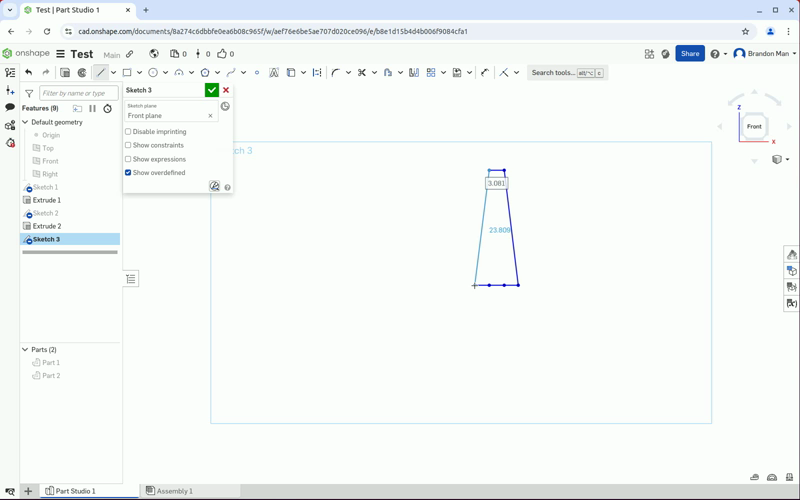
key(esc)
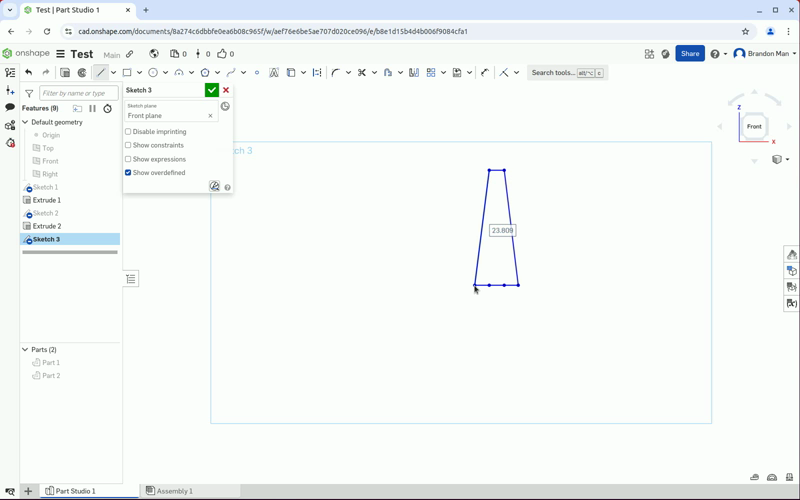
mouse_move(499, 188)
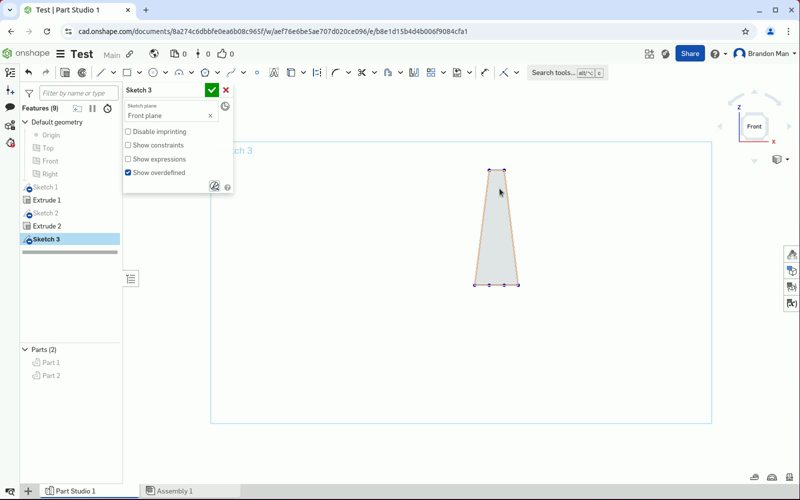
click(499, 188)
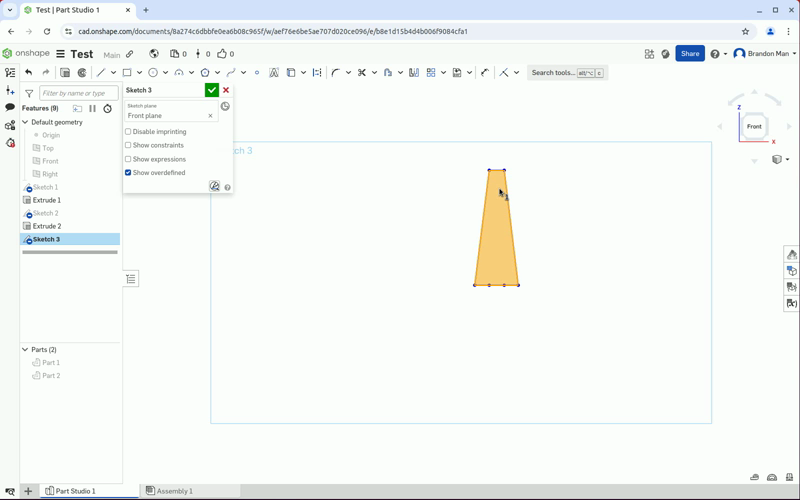
mouse_move(73, 352)
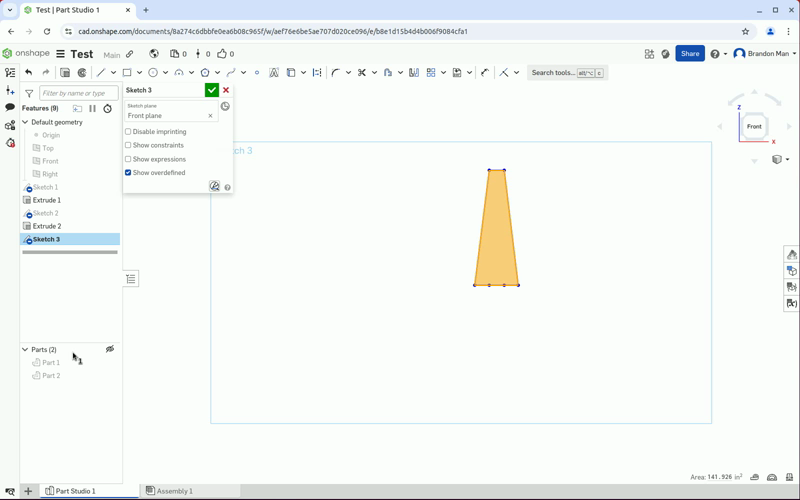
key(shift+y)
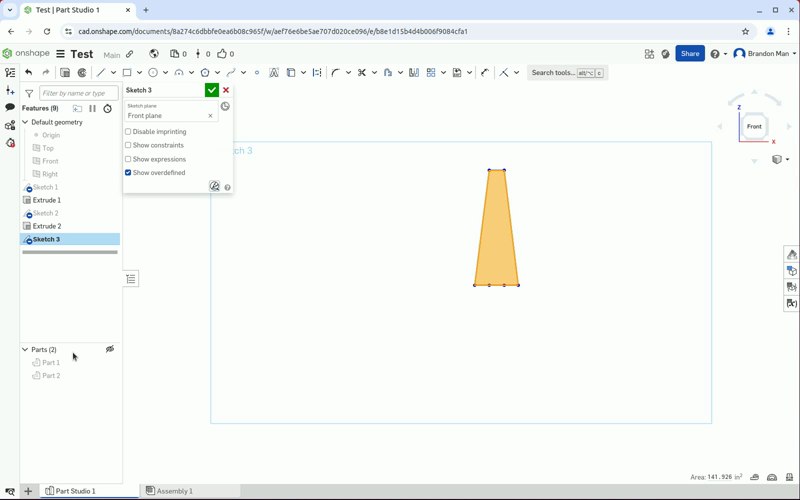
key(shift+e)
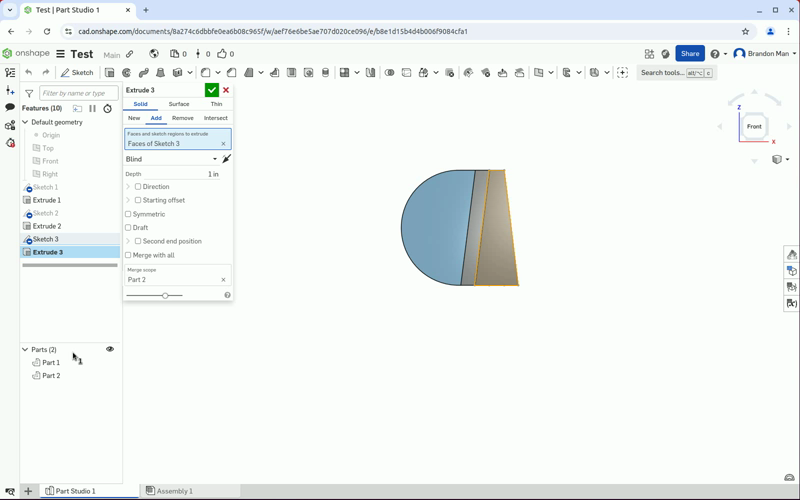
mouse_move(143, 106)
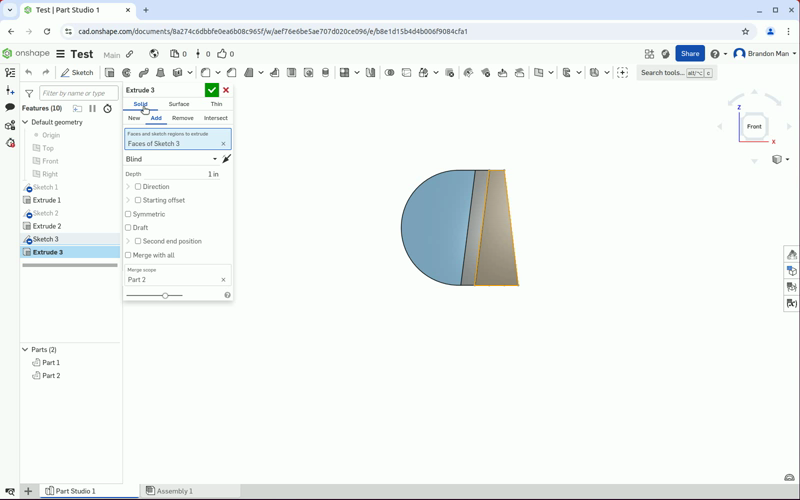
click(143, 106)
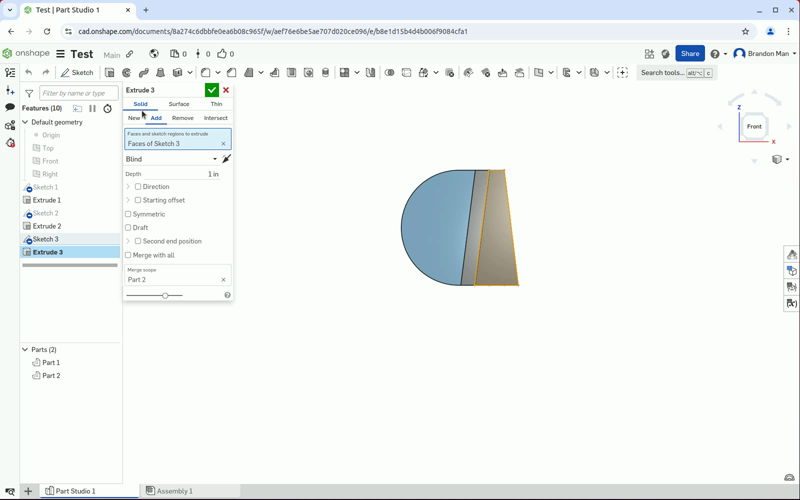
mouse_move(137, 120)
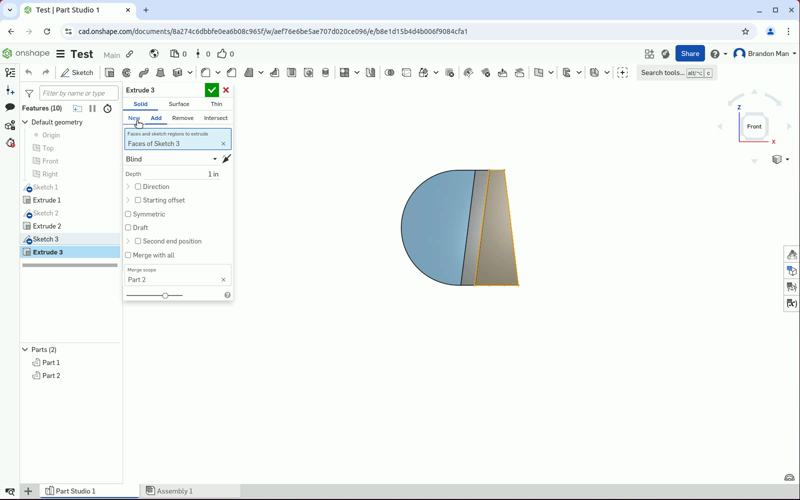
click(137, 120)
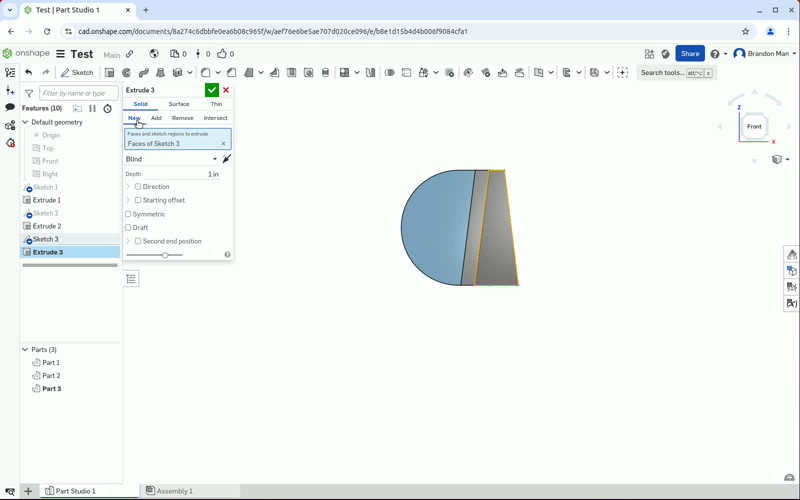
key(tab, 4)
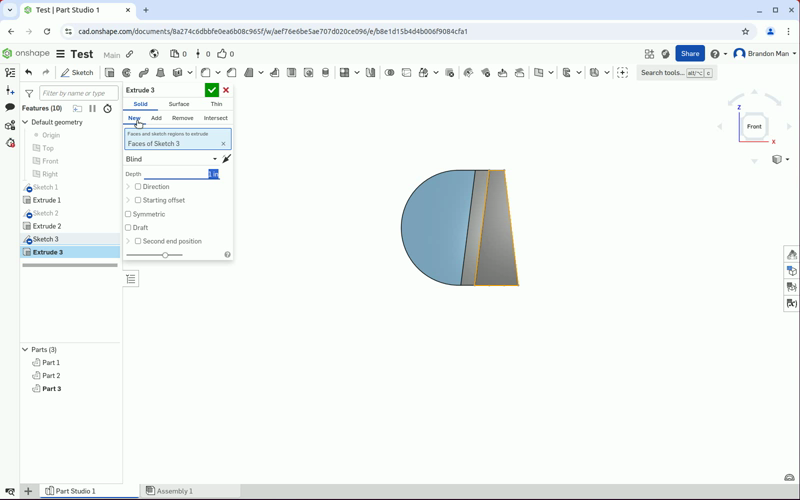
text(2.889)
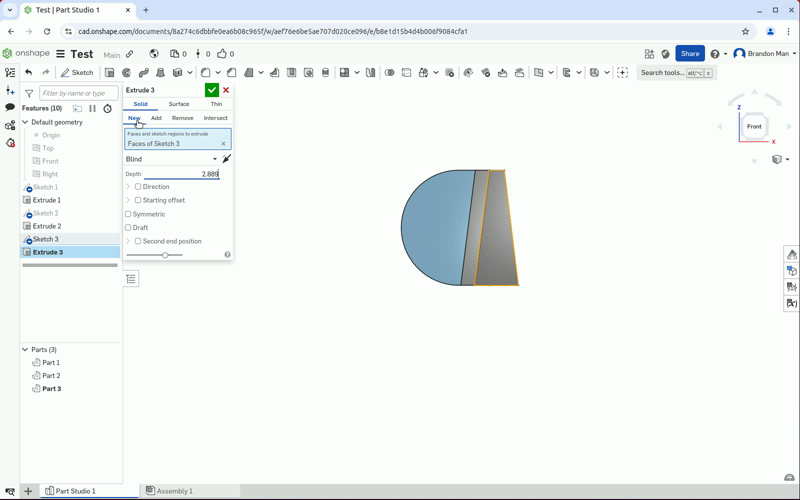
key(enter)
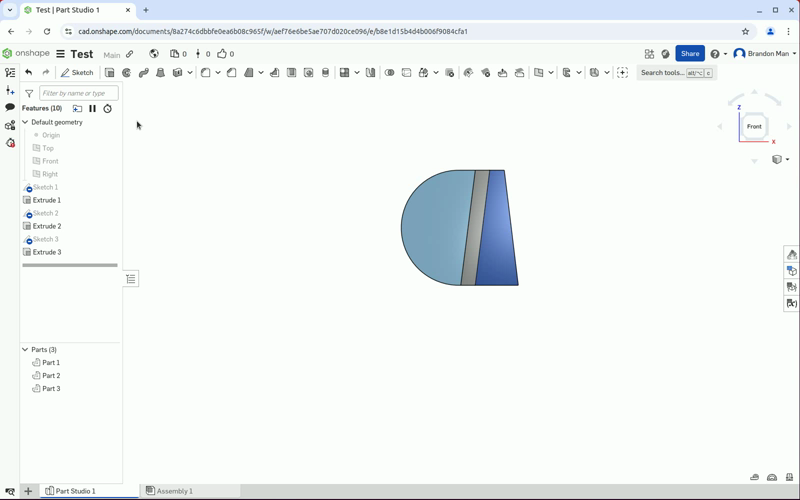
key(shift+h)
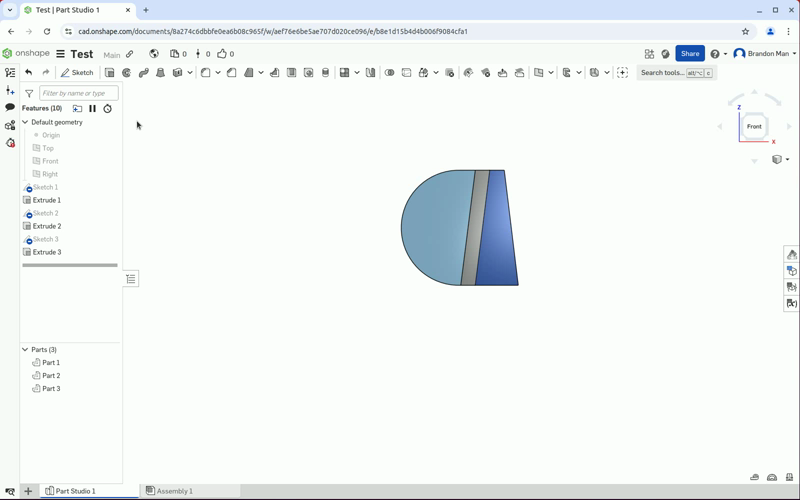
key(shift+h)
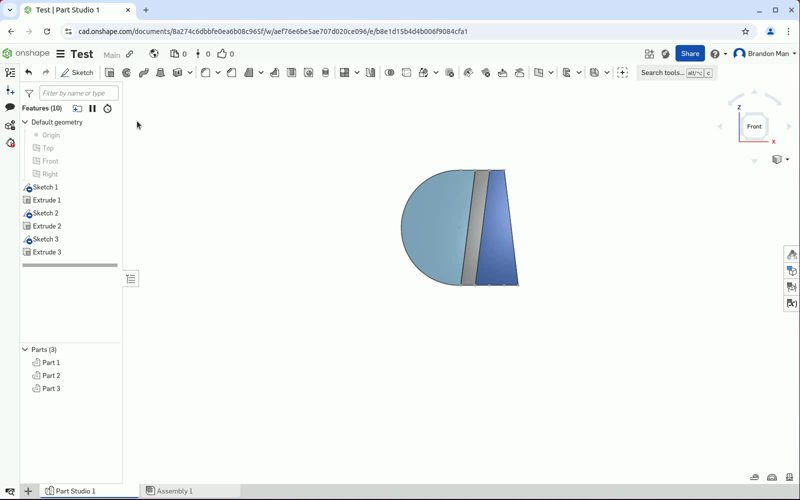
key(shift+7)
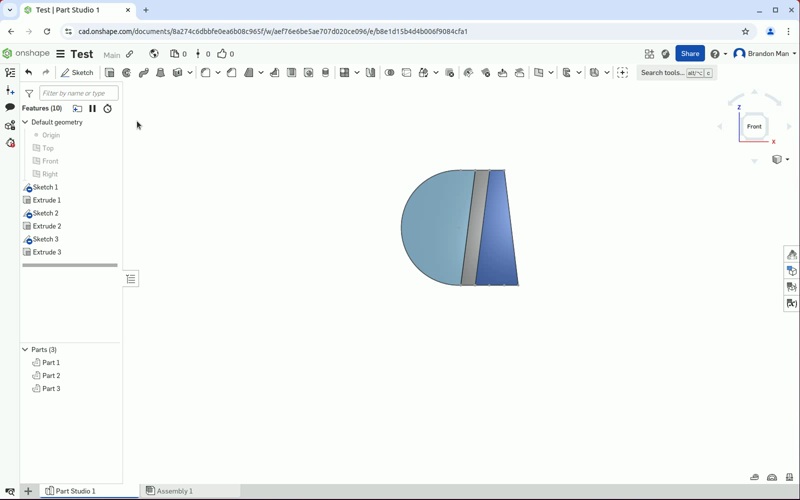
key(left, 2)
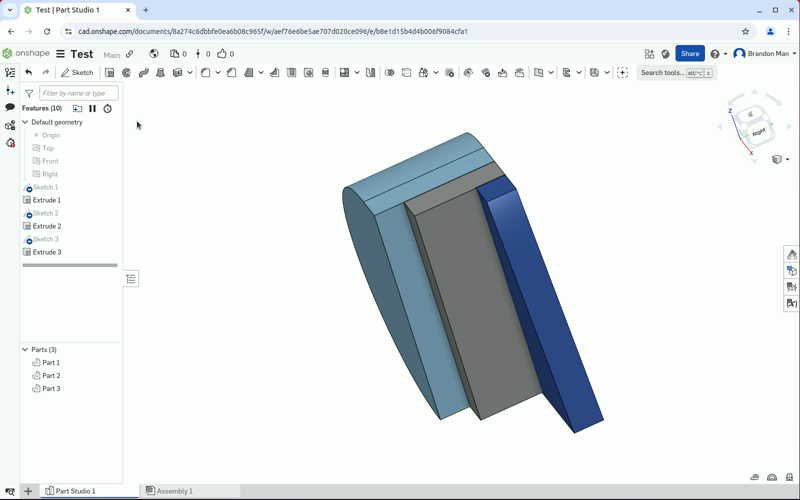
key(down, 2)
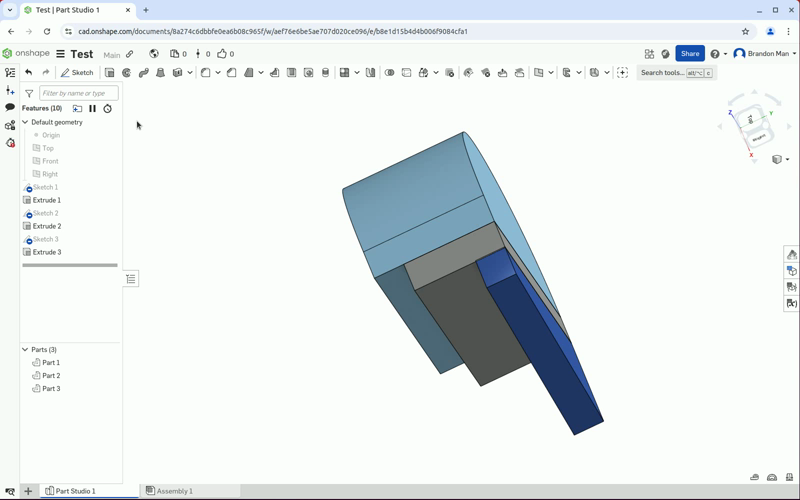
key(up, 2)
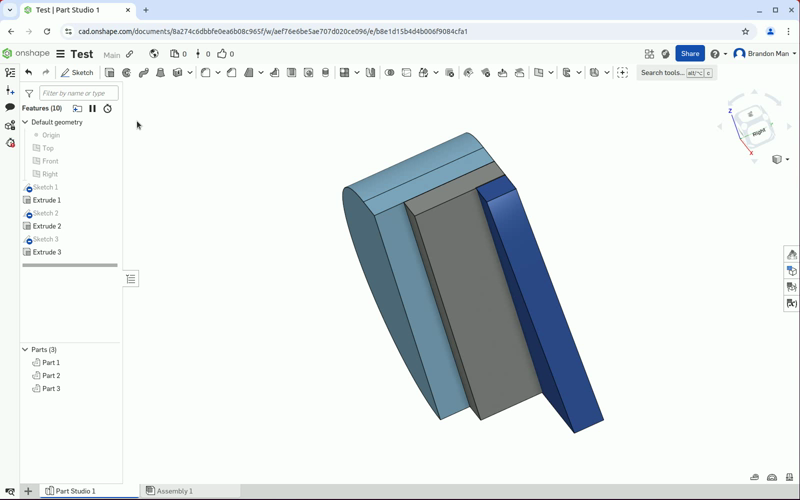
key(right, 2)
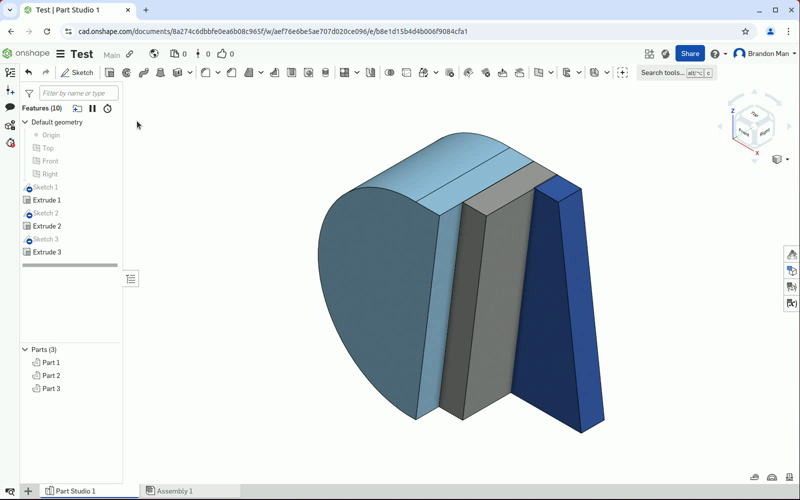
mouse_move(73, 189)
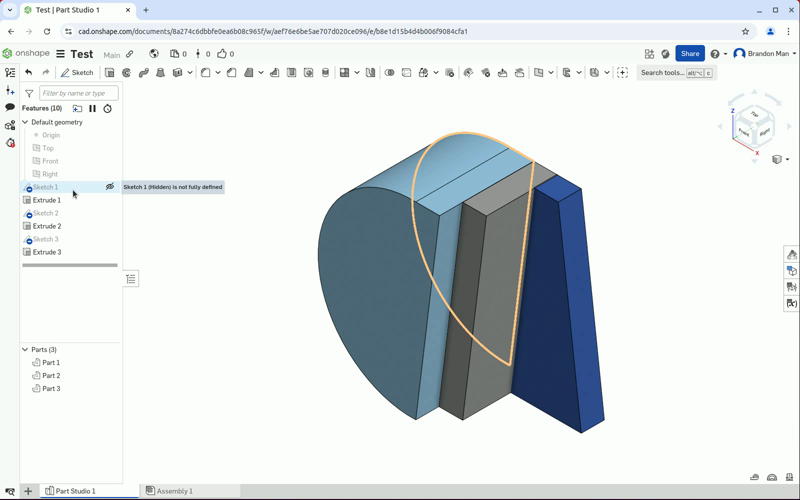
click(73, 189)